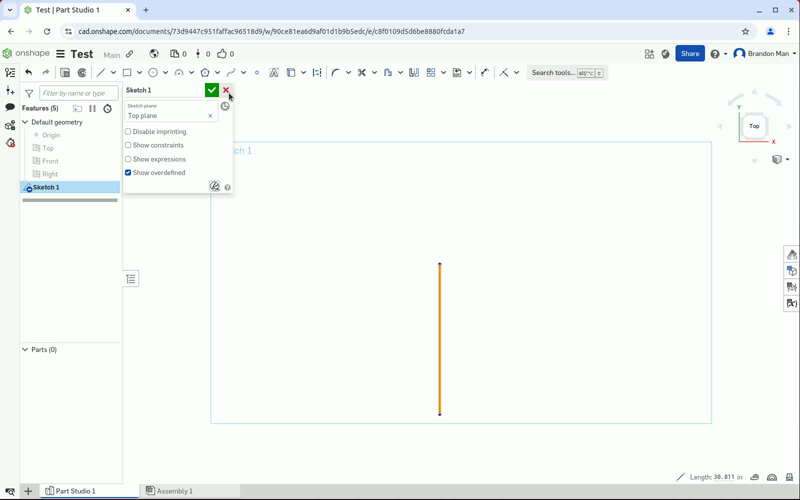
key(shift+h)
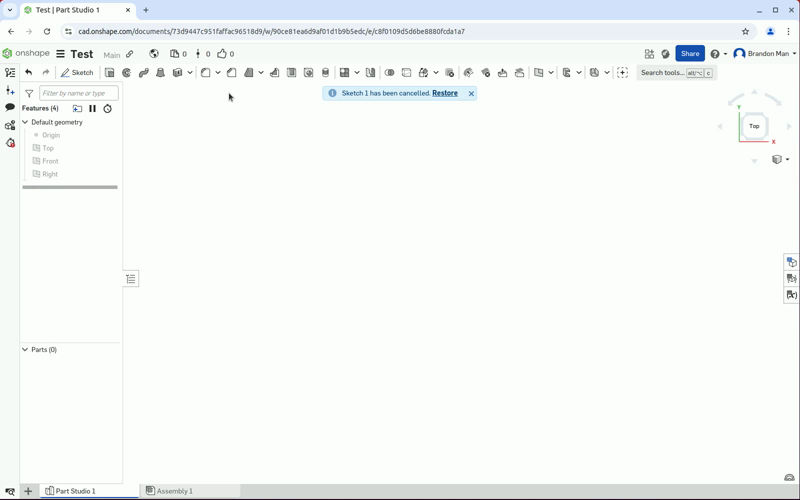
mouse_move(73, 352)
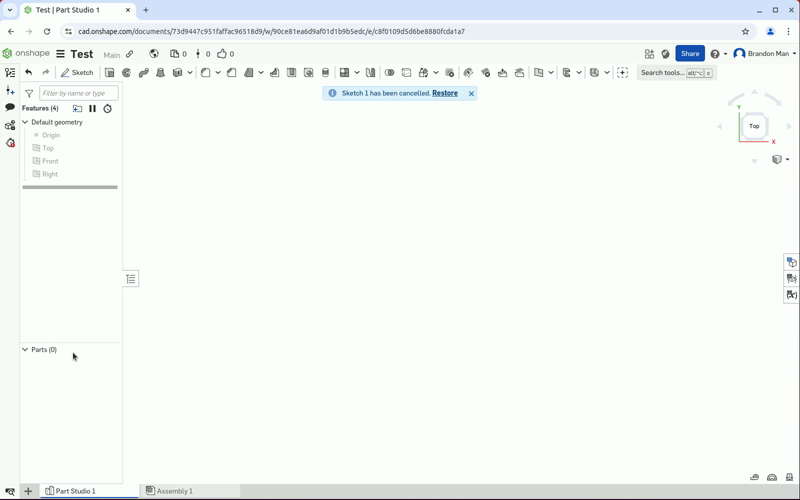
key(y)
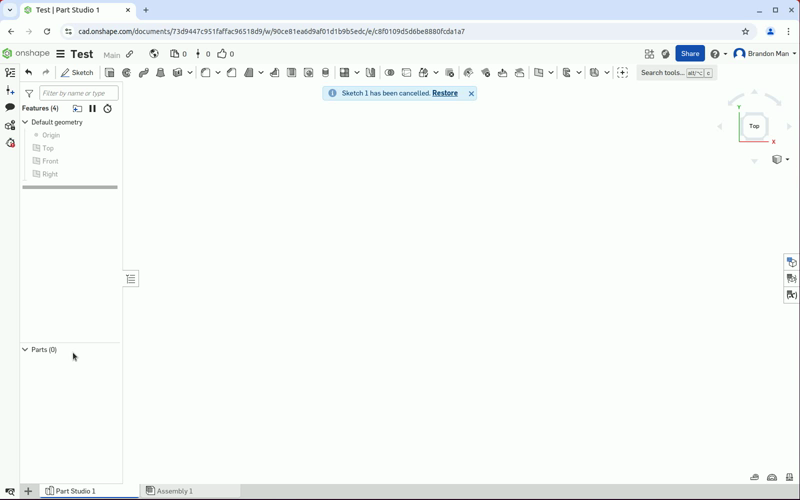
key(shift+p)
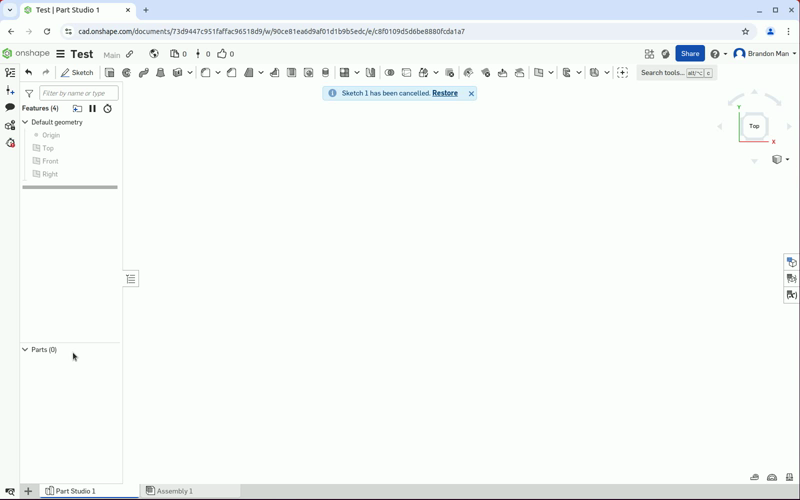
key(space)
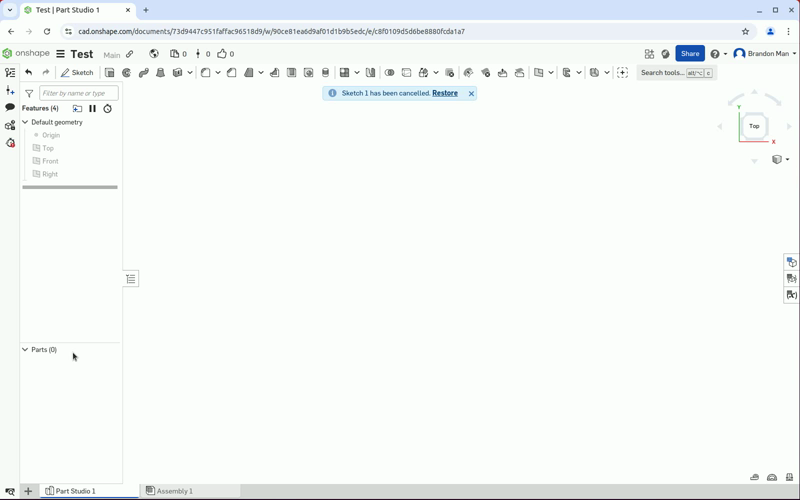
key_down(shift)
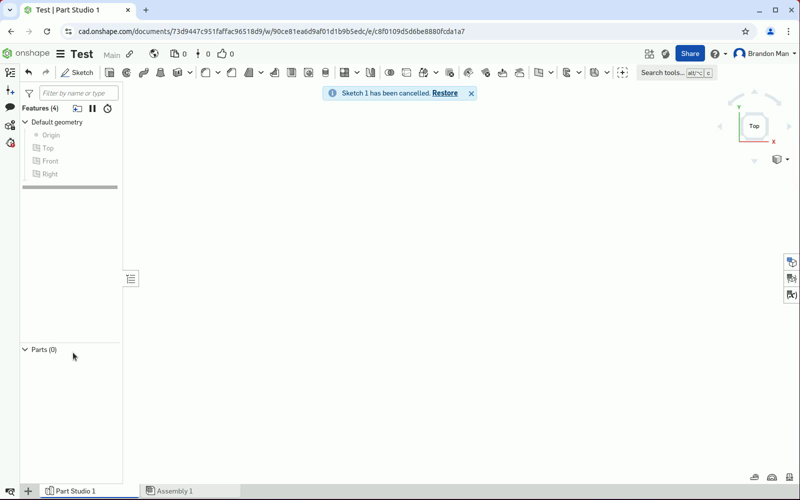
key(up)
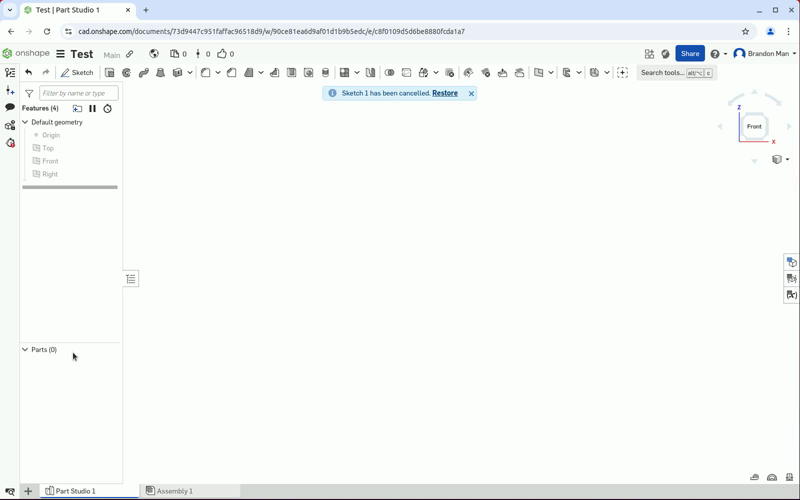
key_up(shift)
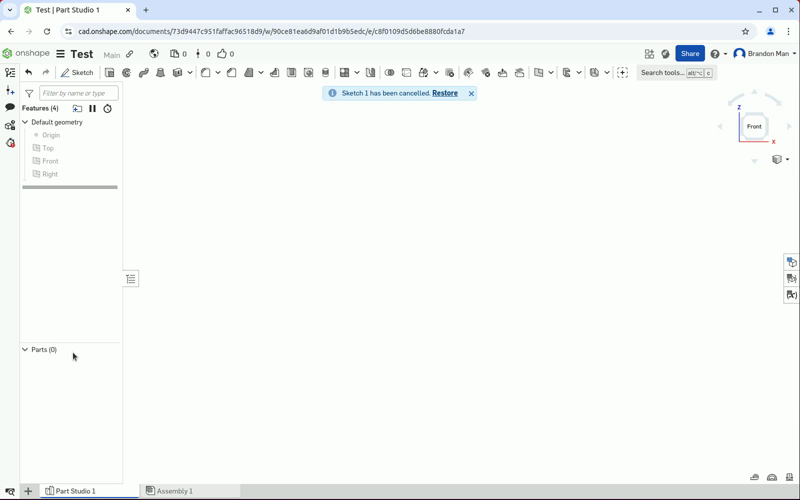
mouse_move(73, 352)
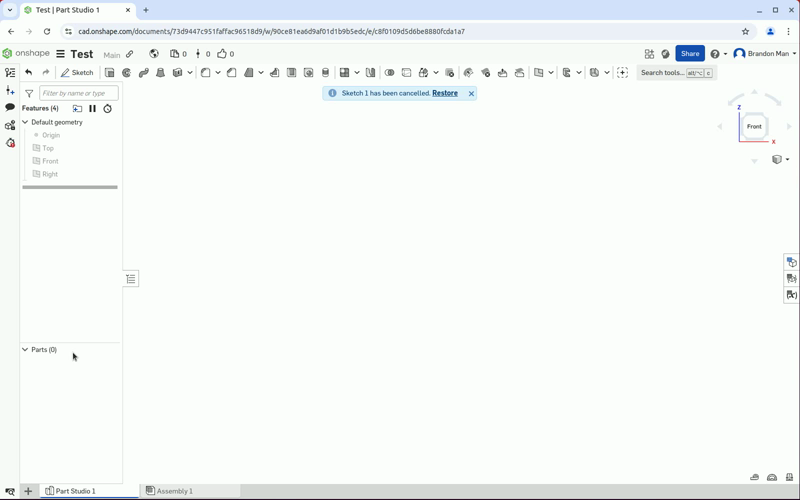
key(shift+y)
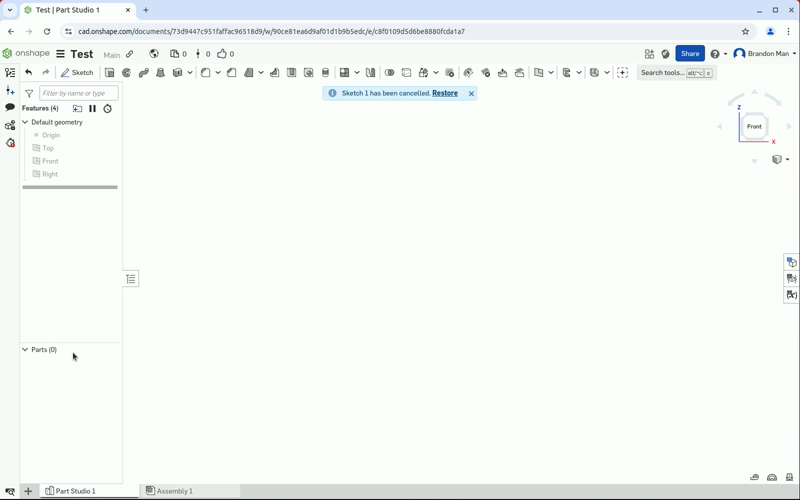
key(shift+s)
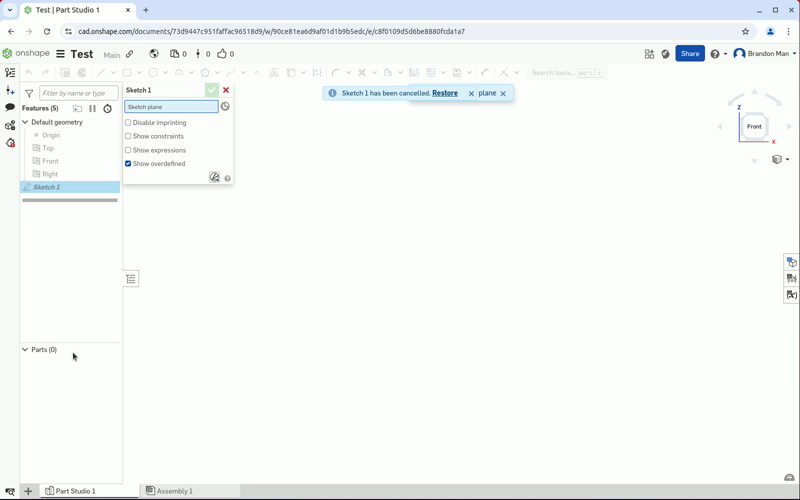
mouse_move(73, 163)
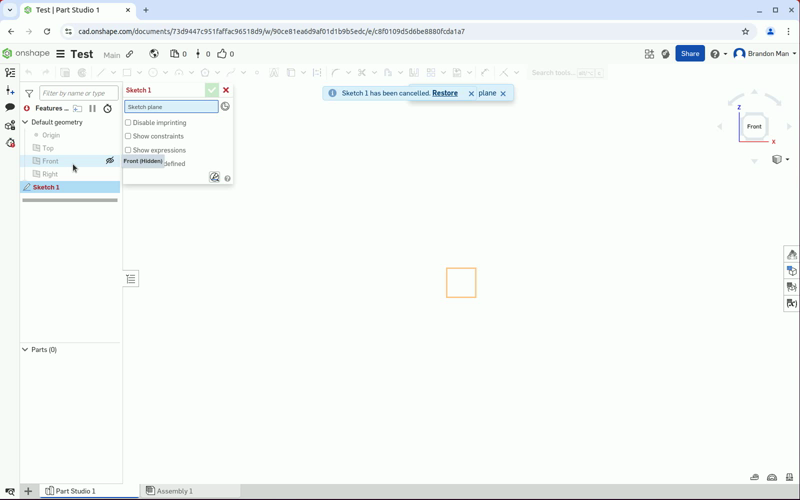
click(73, 163)
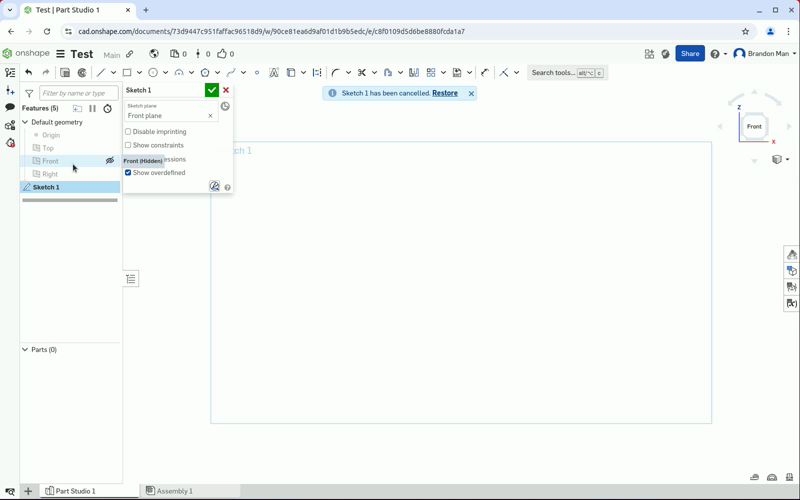
mouse_move(73, 352)
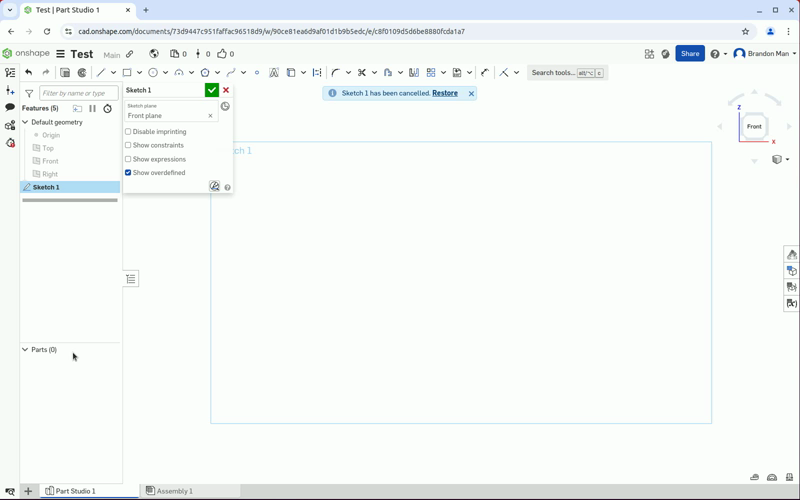
key(y)
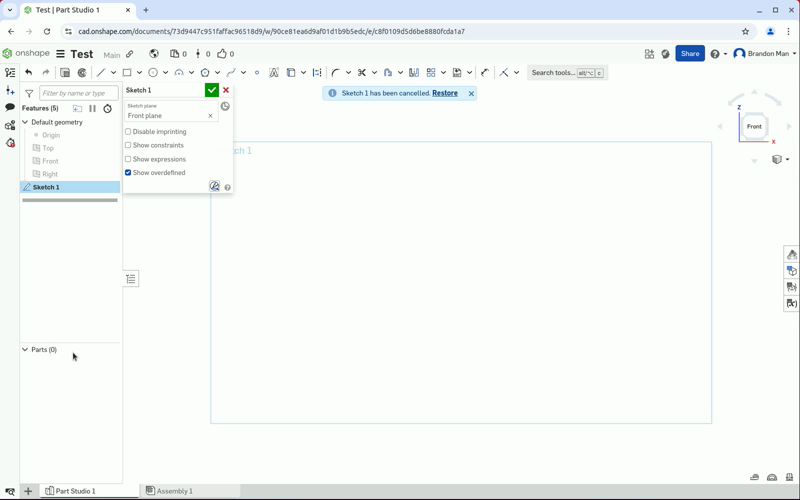
key(l)
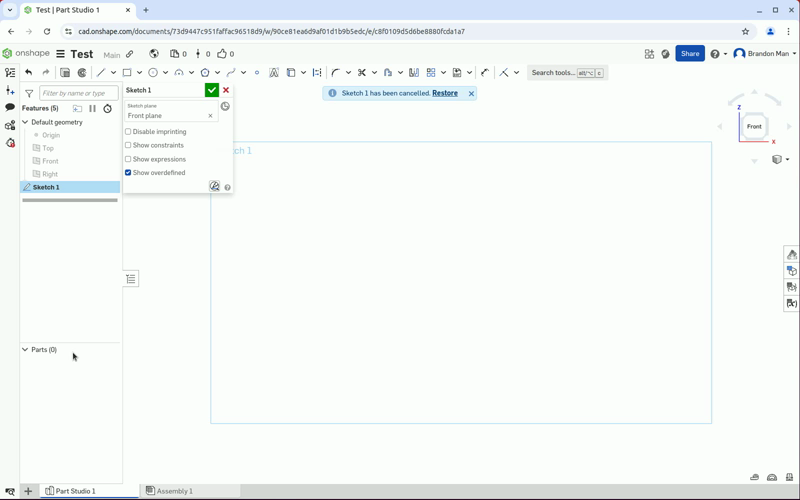
key_down(shift)
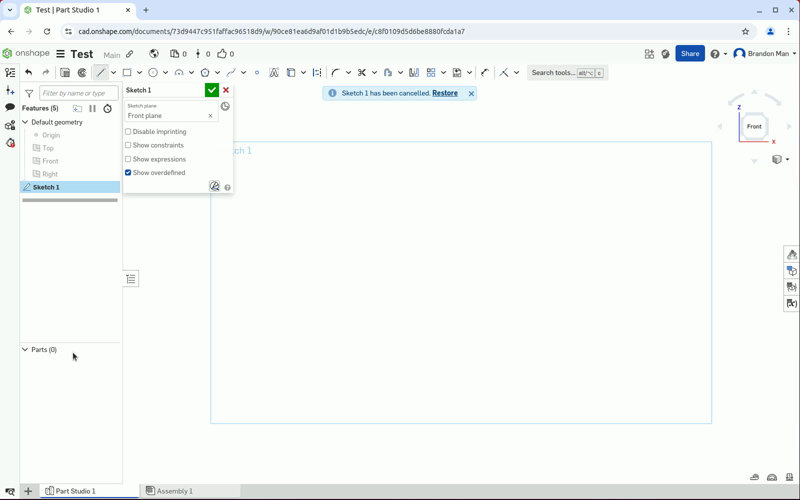
mouse_move(392, 282)
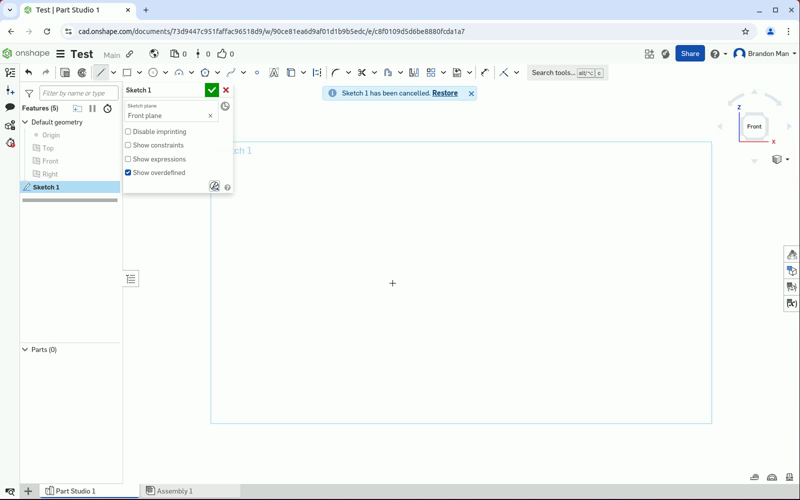
click(392, 282)
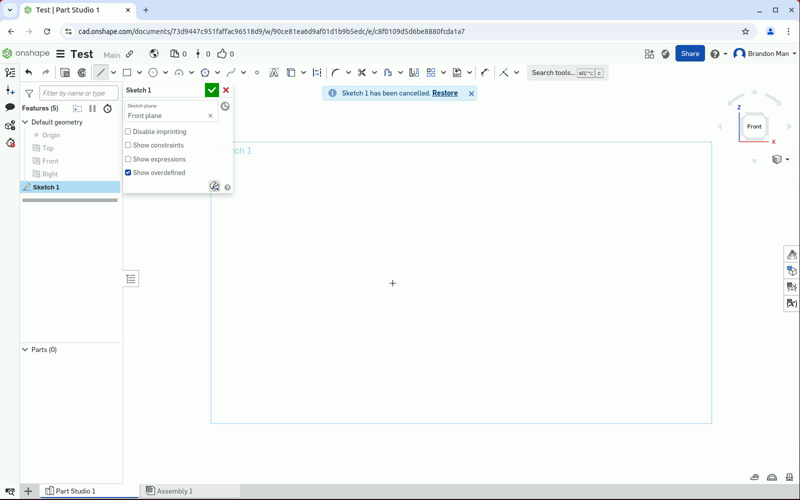
key_up(shift)
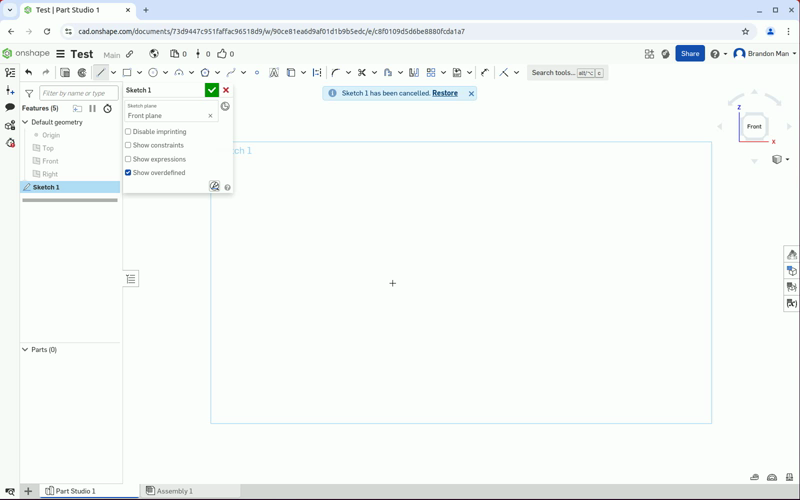
key_down(shift)
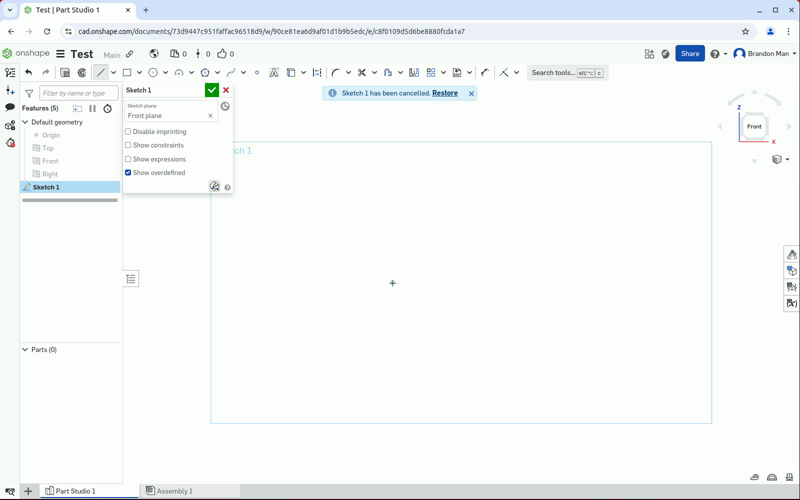
mouse_move(527, 282)
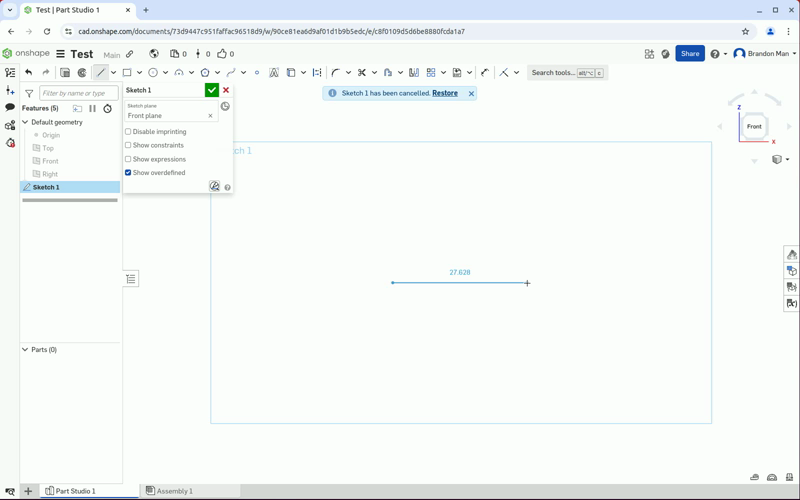
click(527, 282)
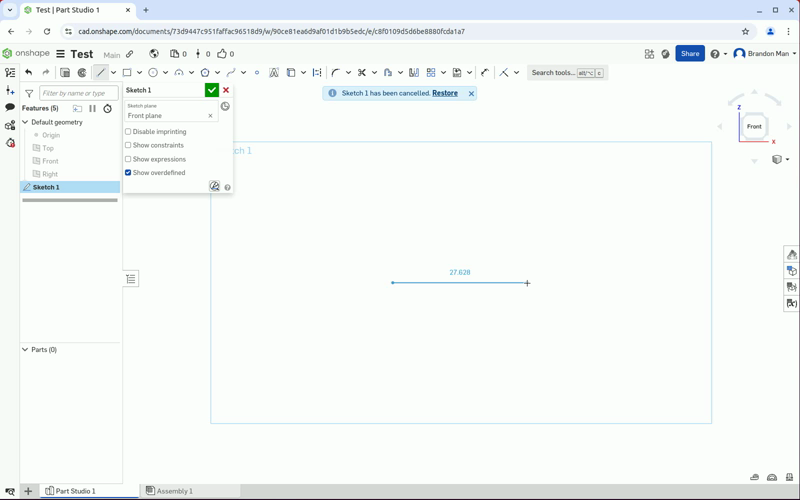
key_up(shift)
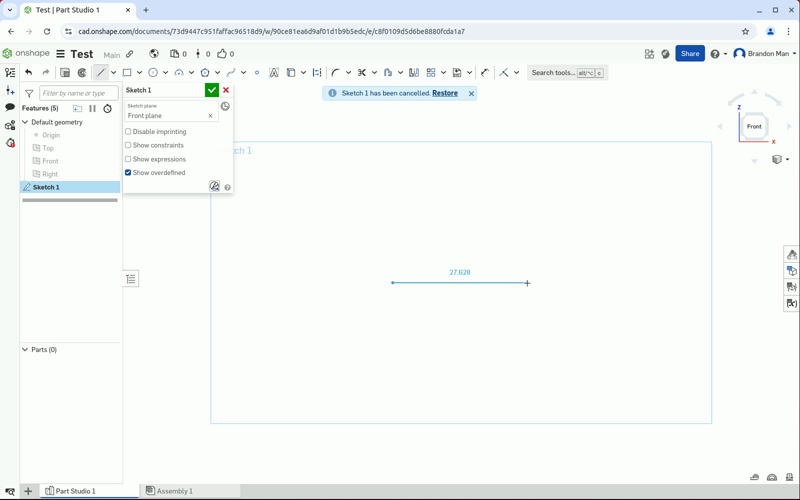
key_down(shift)
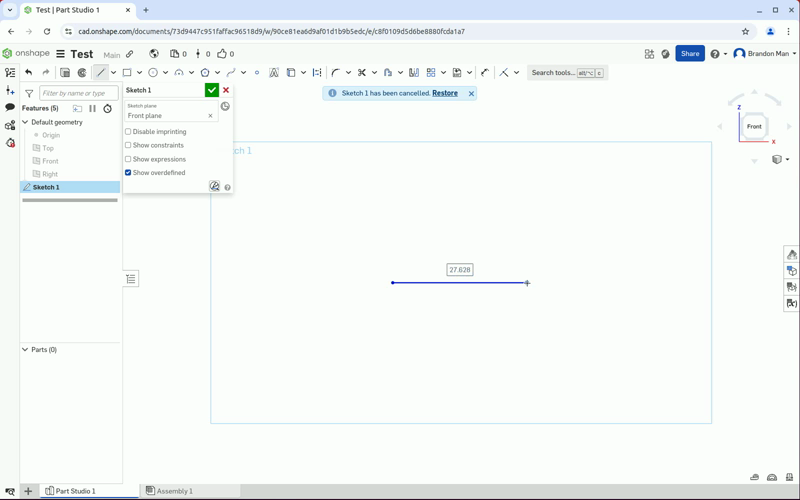
mouse_move(527, 193)
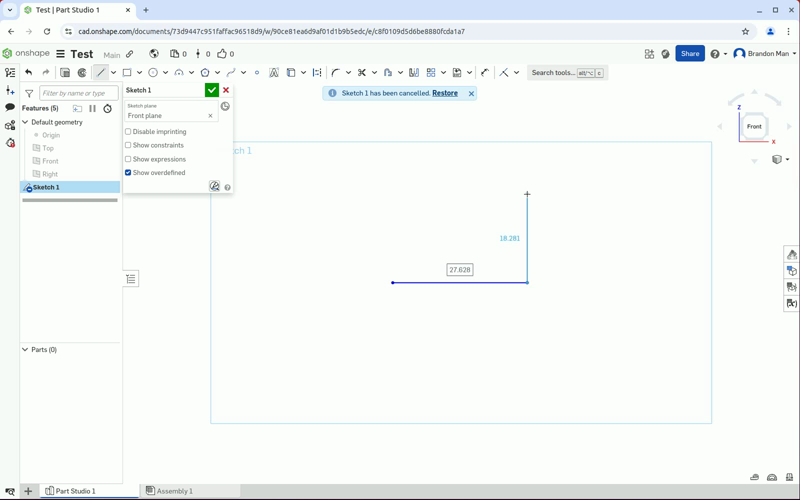
click(527, 193)
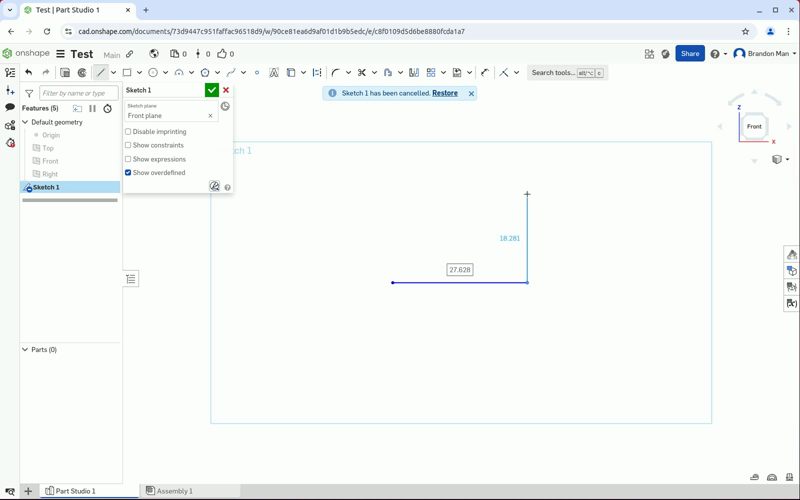
key_up(shift)
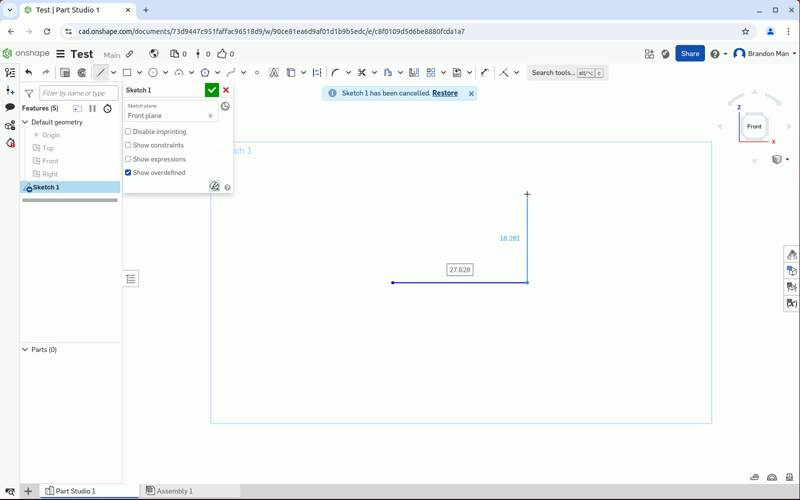
key_down(shift)
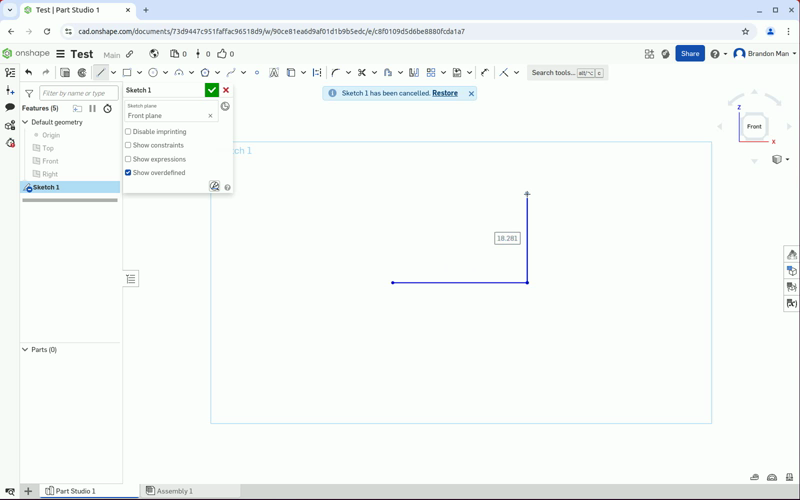
mouse_move(392, 193)
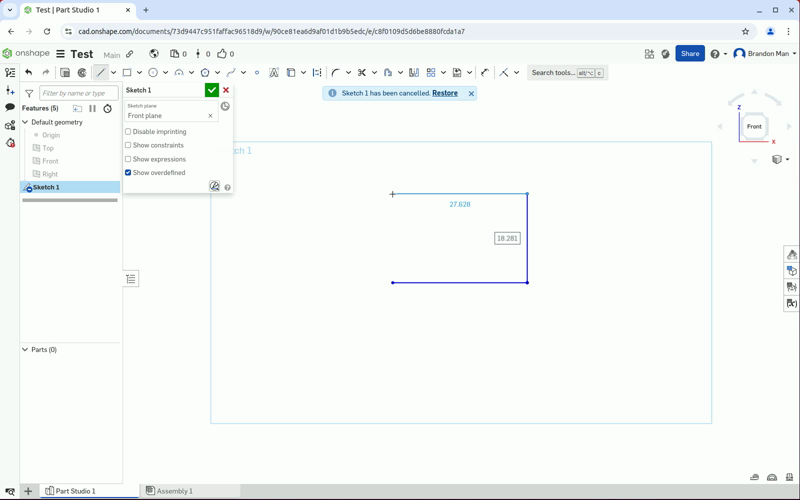
click(392, 193)
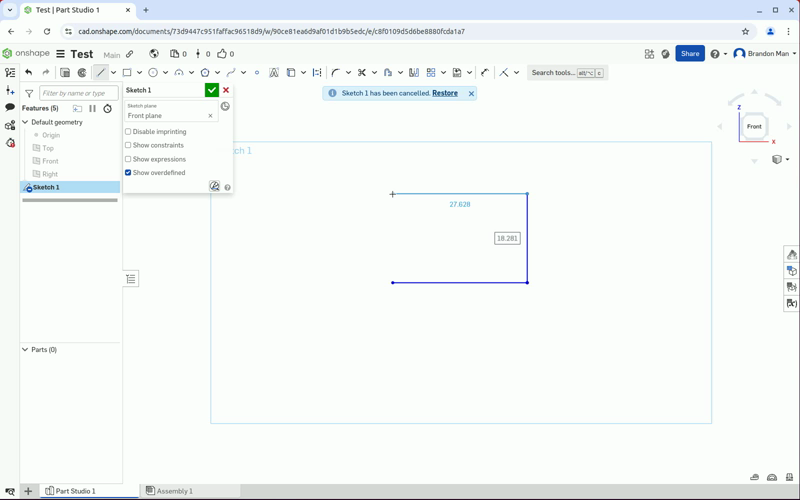
key_up(shift)
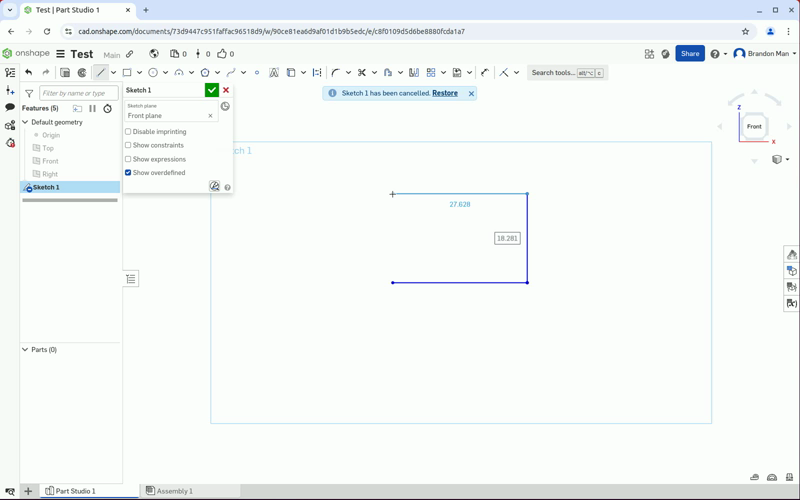
key_down(shift)
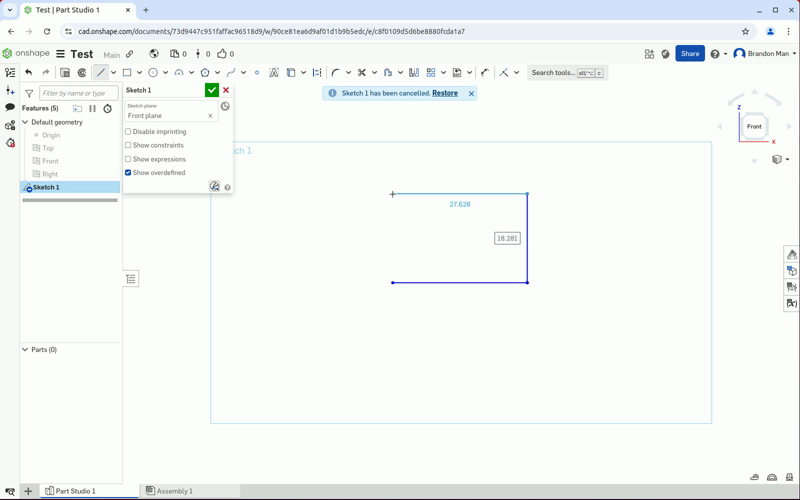
mouse_move(392, 282)
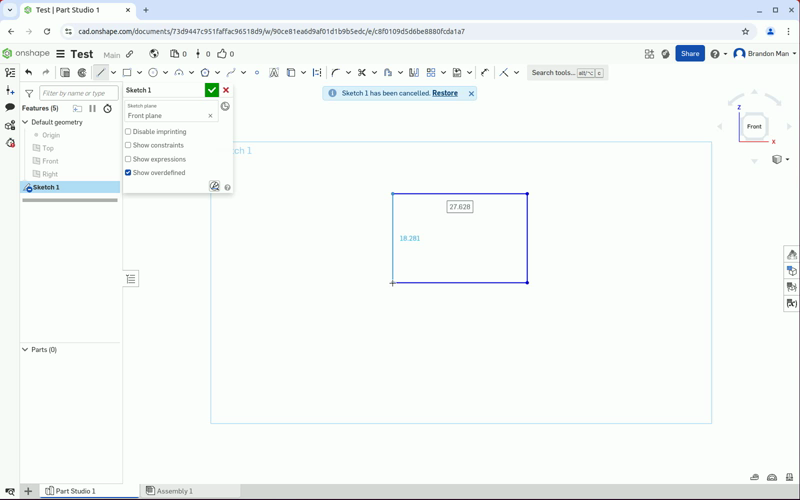
key_up(shift)
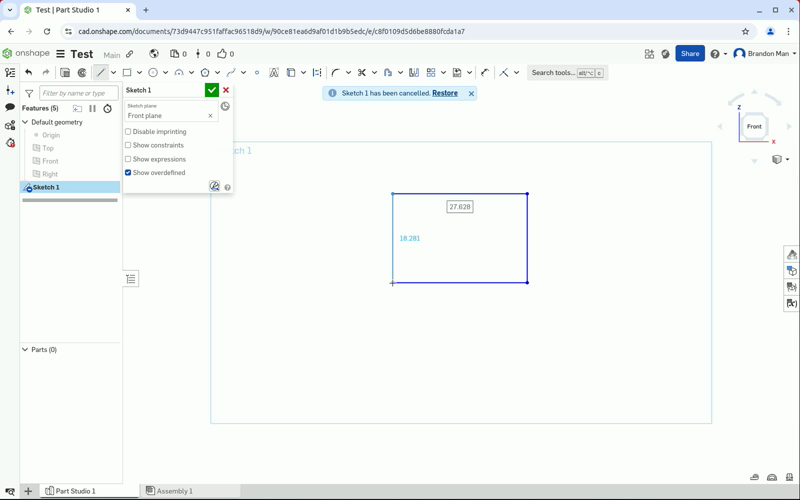
click(392, 282)
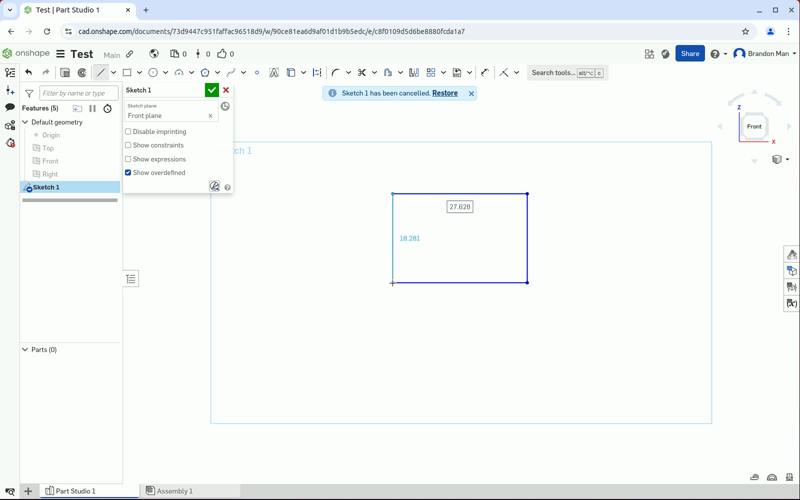
key(esc)
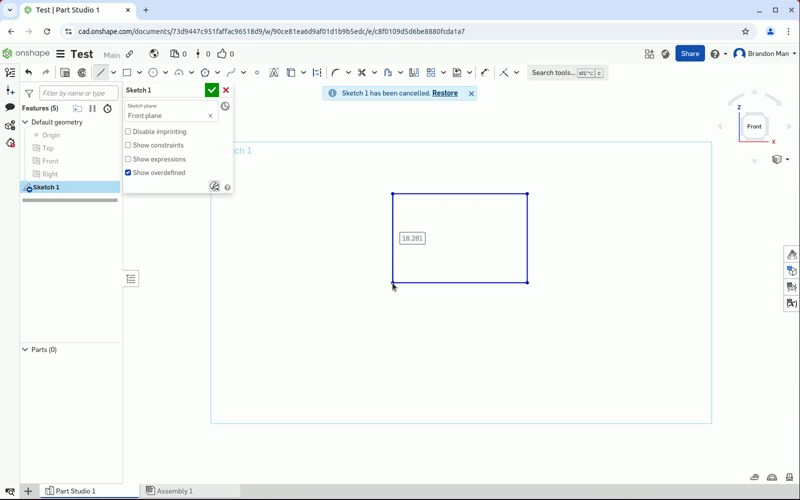
mouse_move(462, 250)
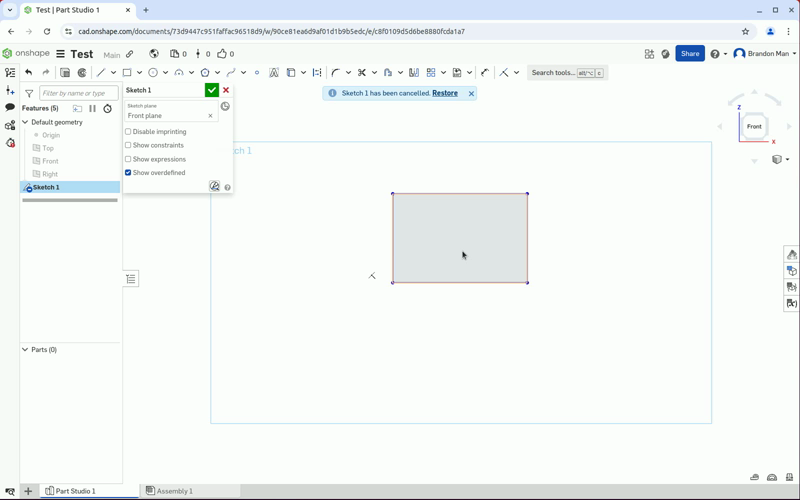
click(462, 250)
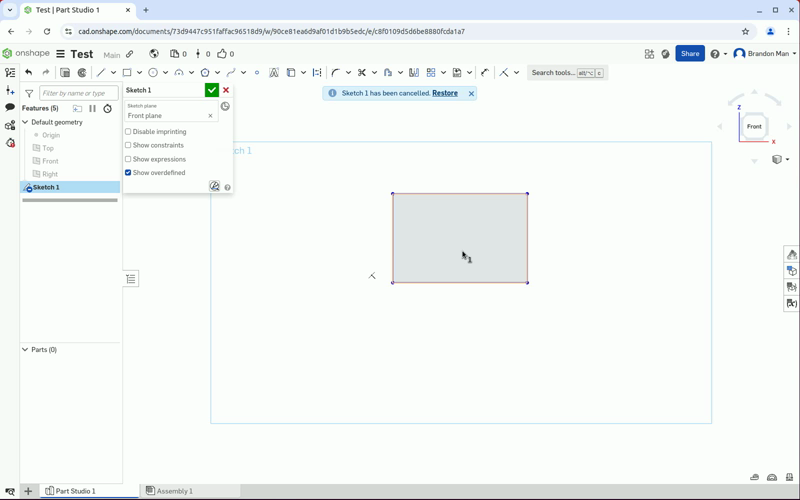
mouse_move(73, 352)
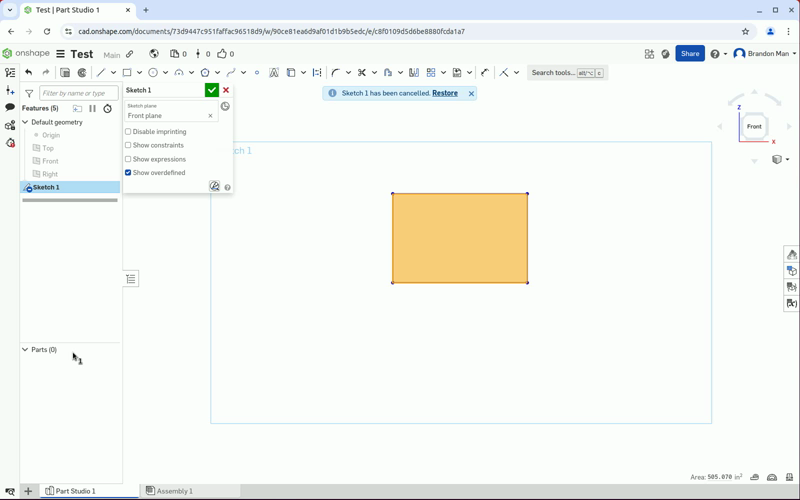
key(shift+y)
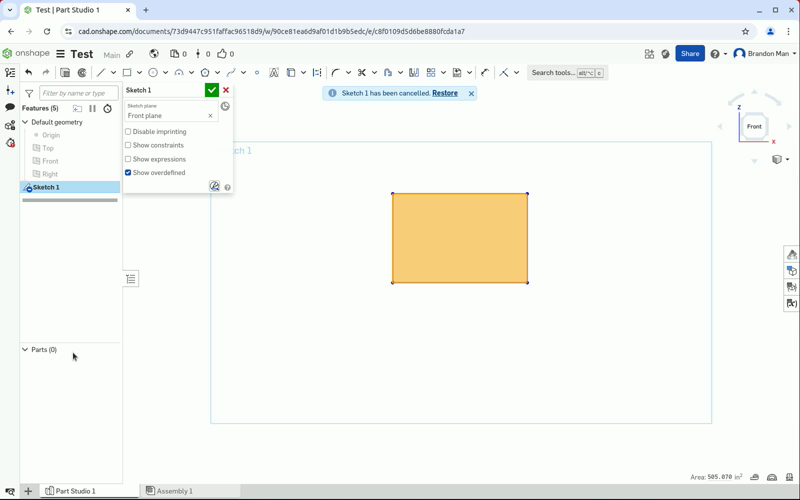
key(shift+e)
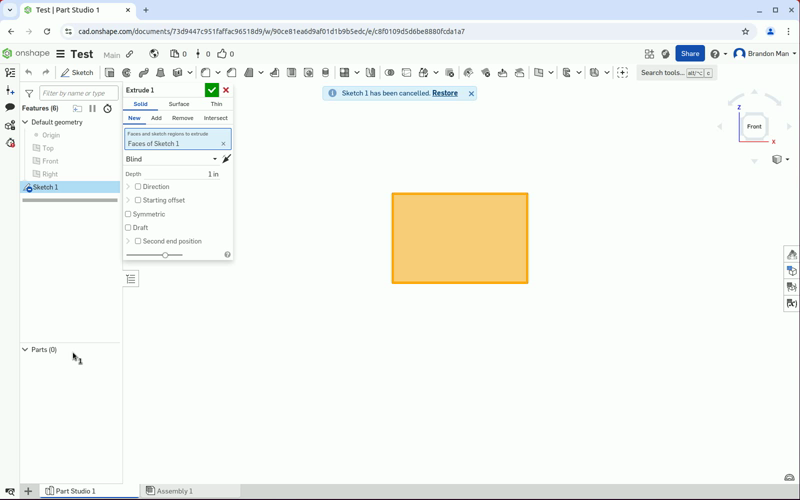
mouse_move(143, 106)
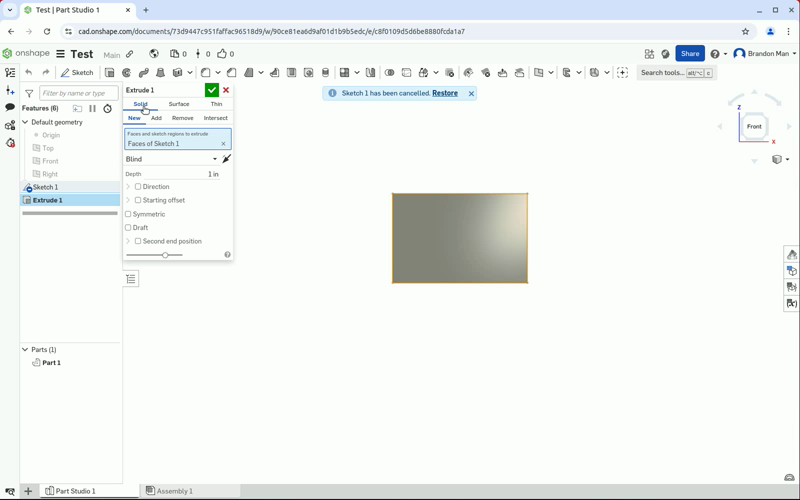
click(143, 106)
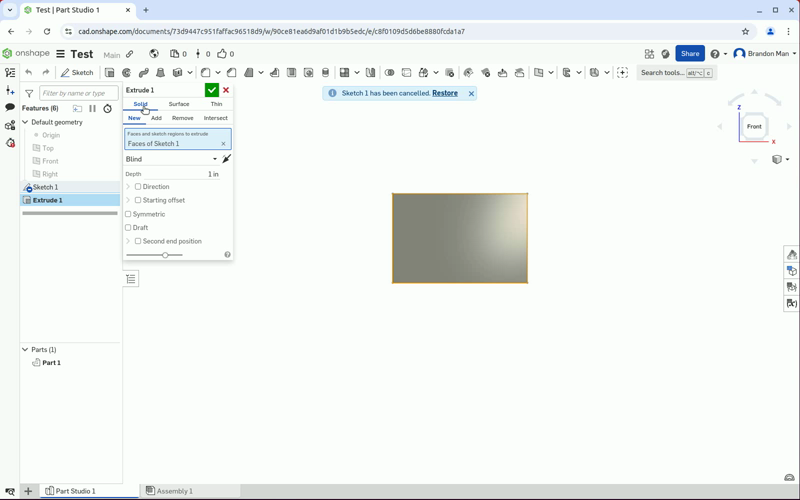
mouse_move(137, 120)
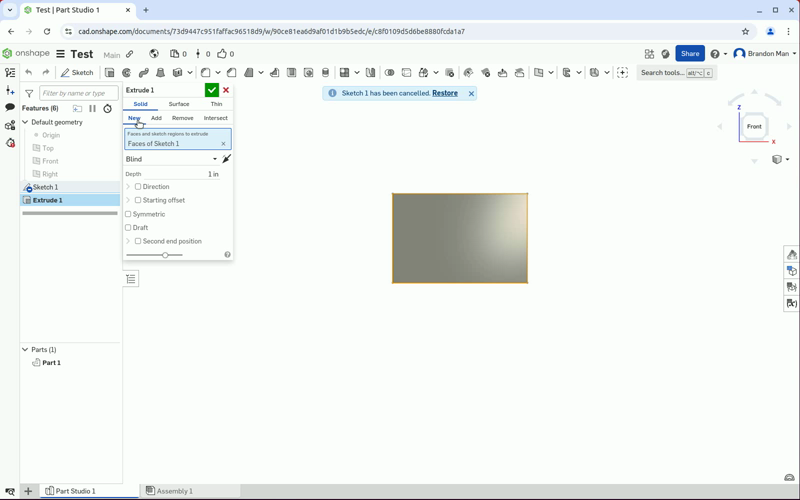
click(137, 120)
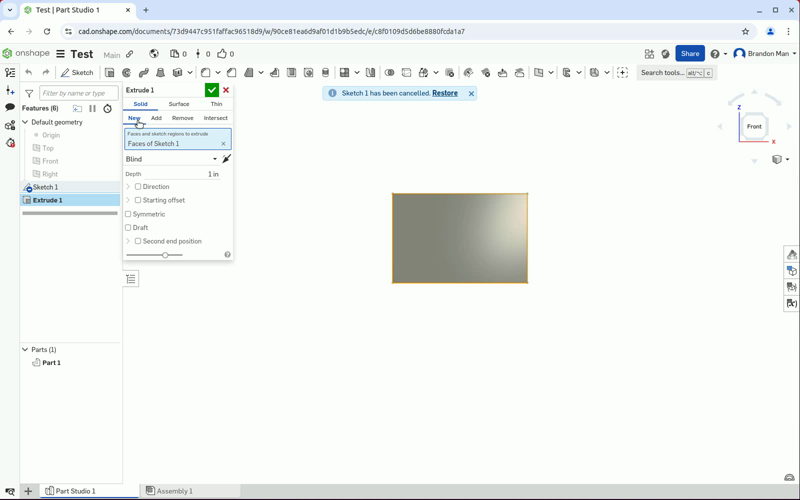
key(tab, 4)
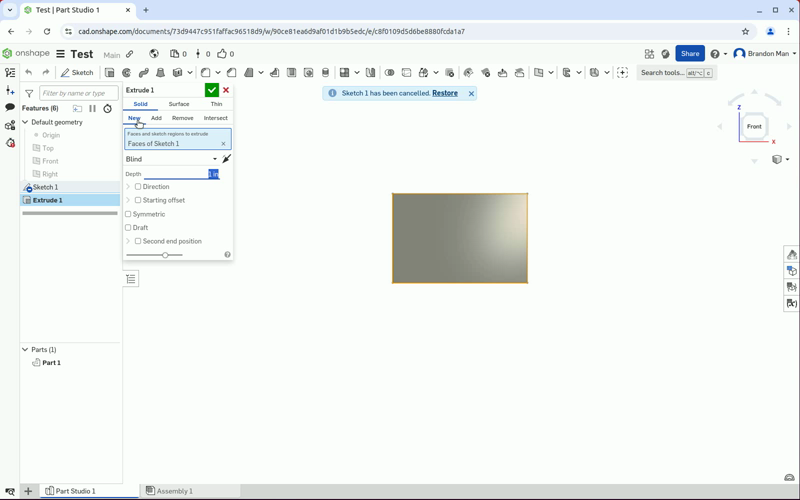
text(-23.108)
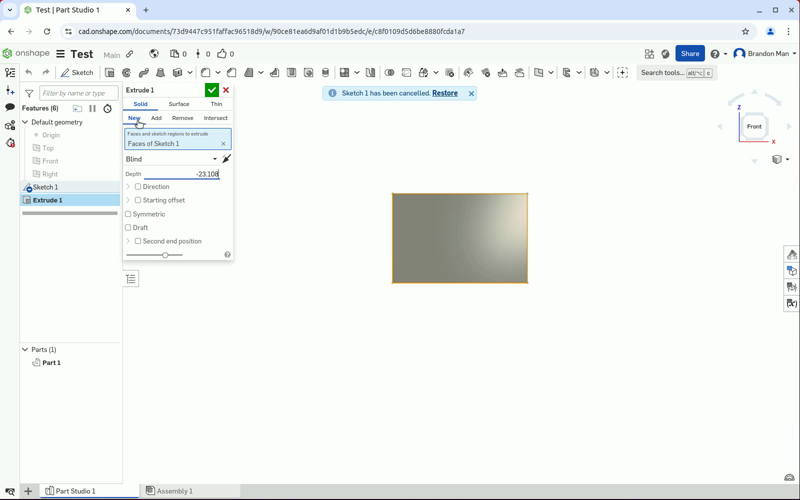
key(enter)
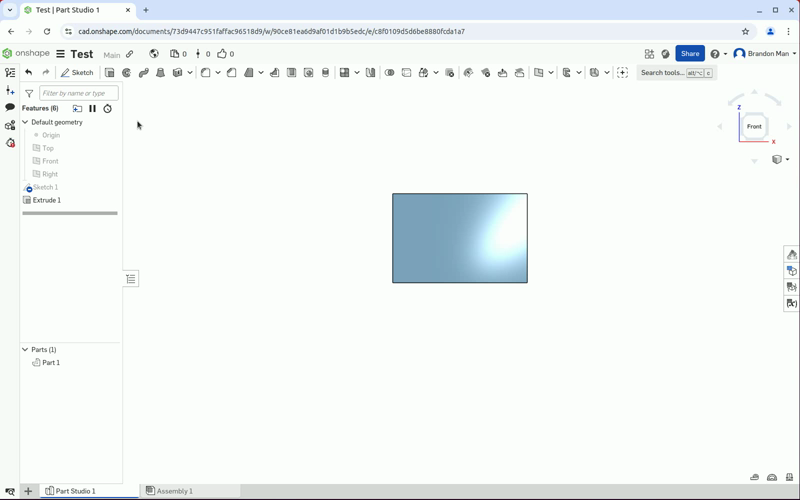
key(shift+h)
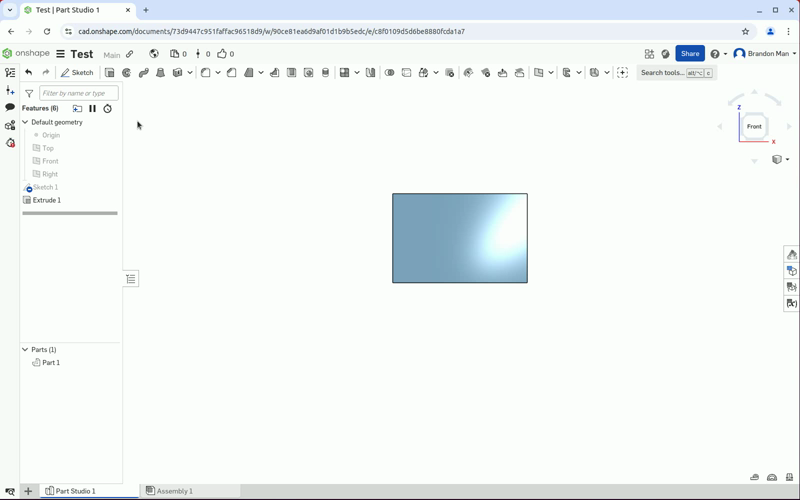
key(shift+h)
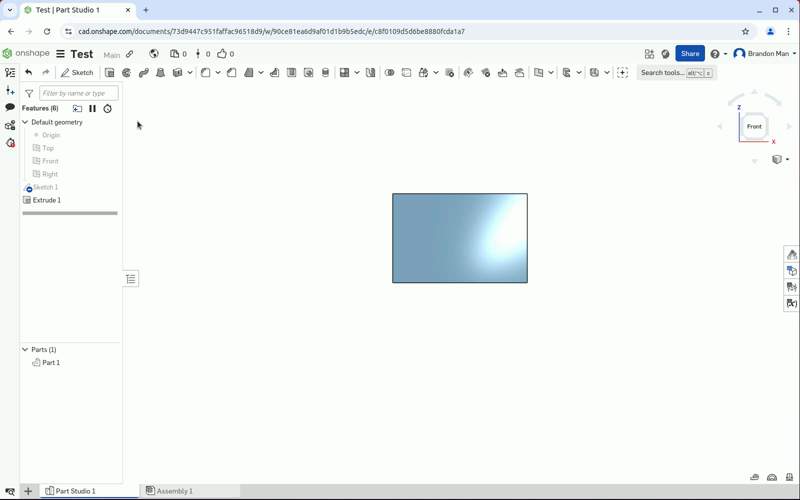
mouse_move(73, 189)
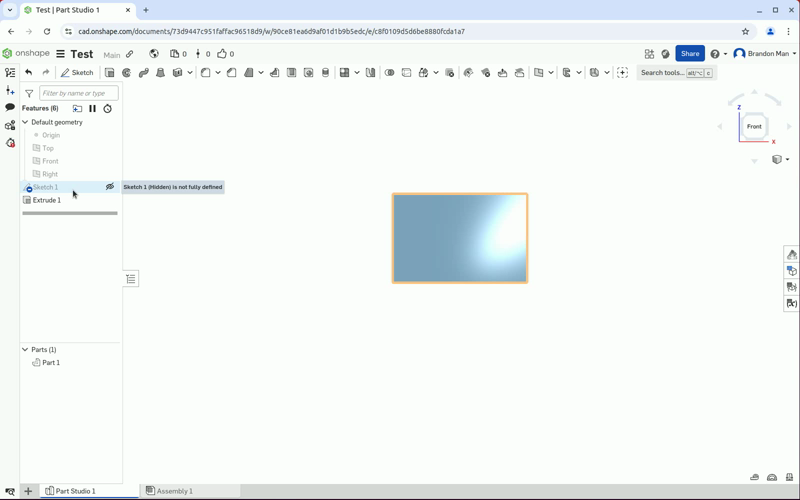
click(73, 189)
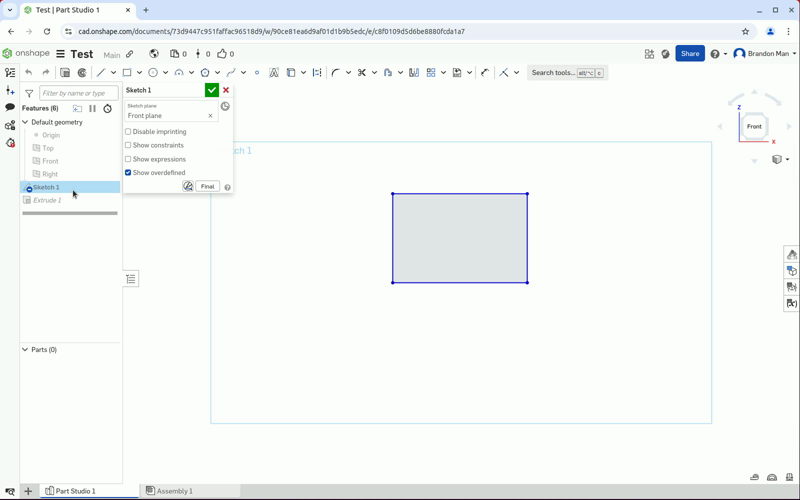
mouse_move(229, 92)
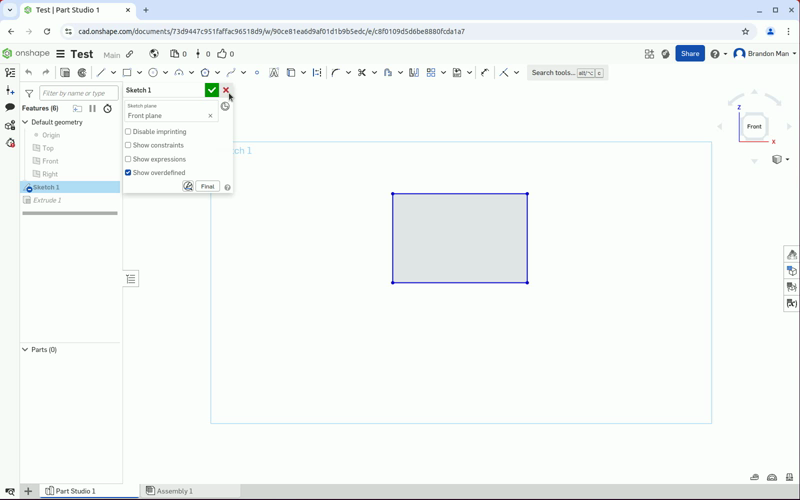
click(229, 92)
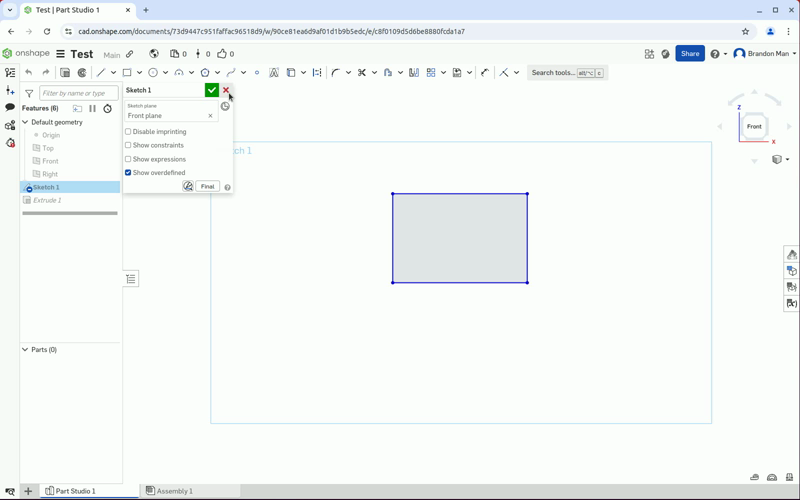
key(shift+s)
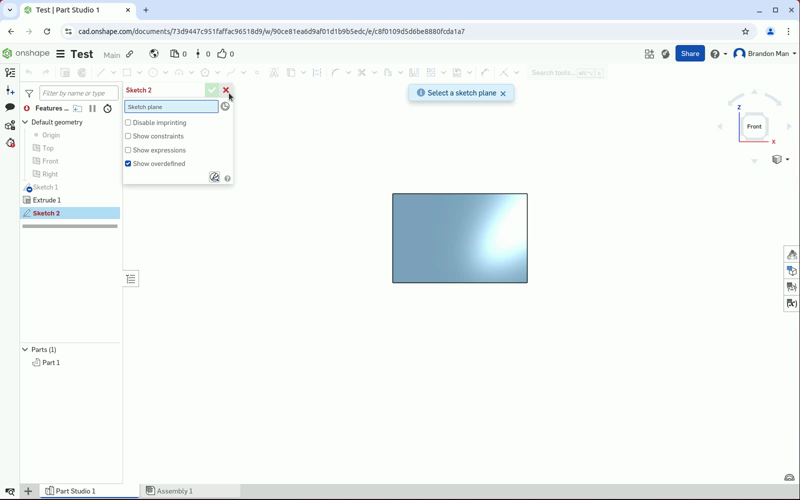
mouse_move(73, 163)
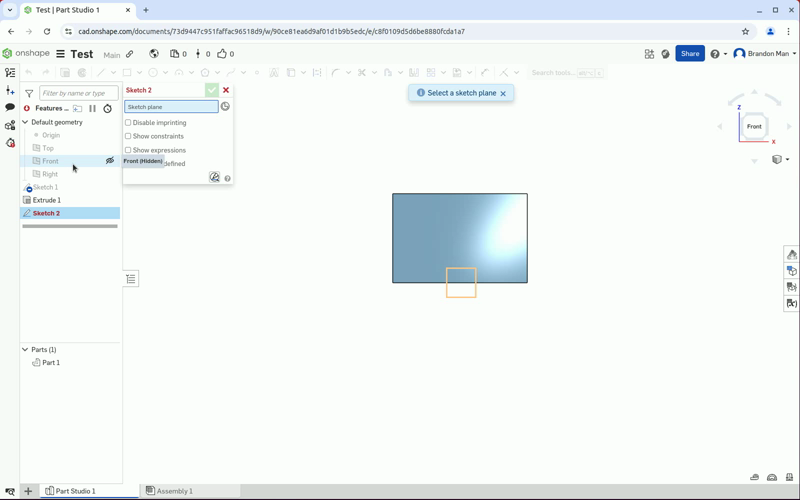
click(73, 163)
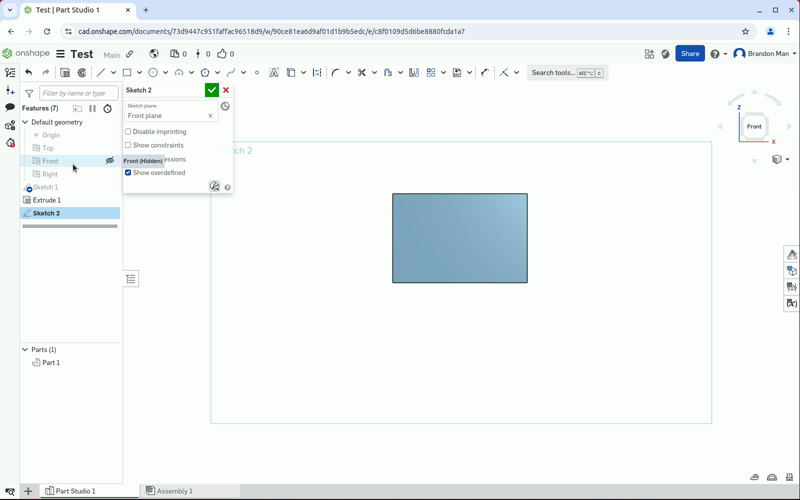
mouse_move(73, 352)
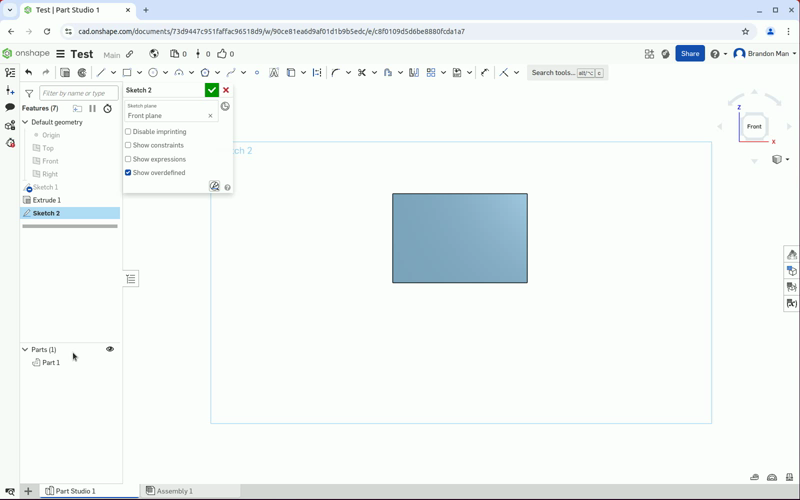
key(y)
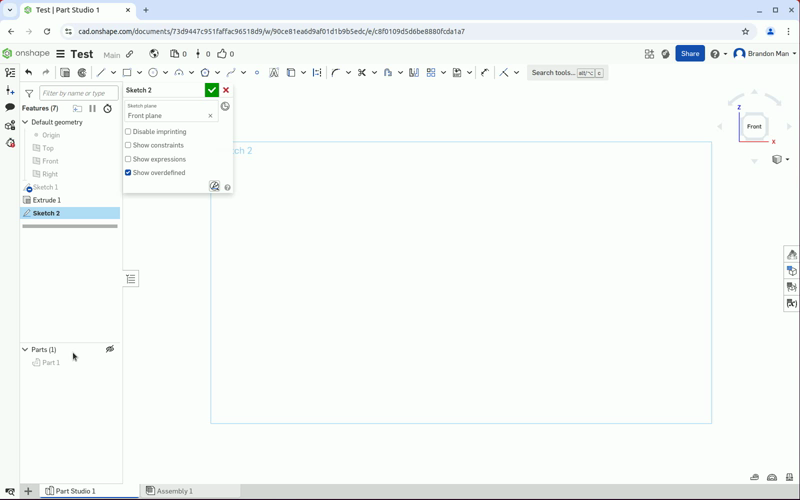
key(l)
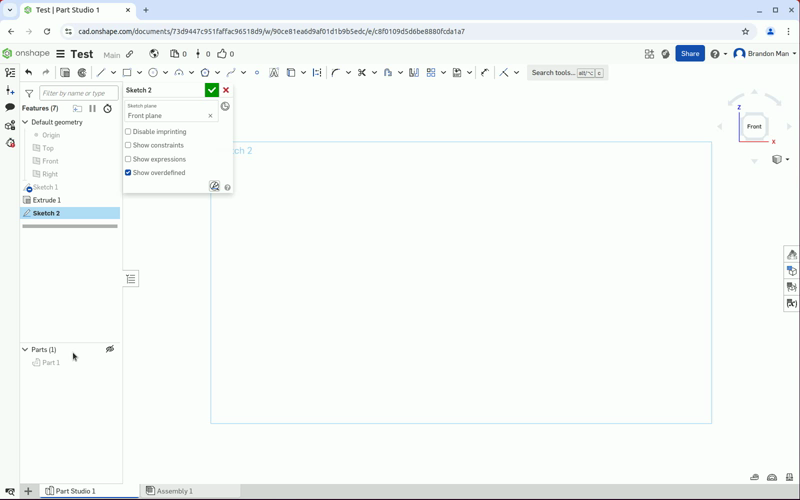
key_down(shift)
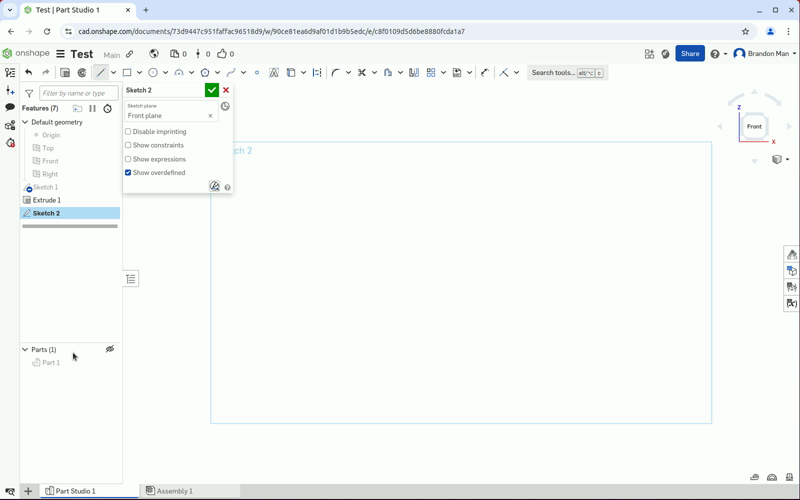
mouse_move(438, 260)
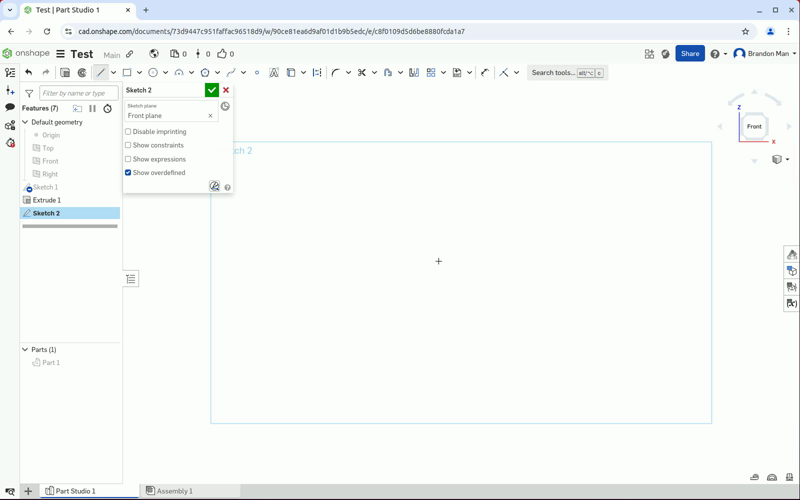
click(438, 260)
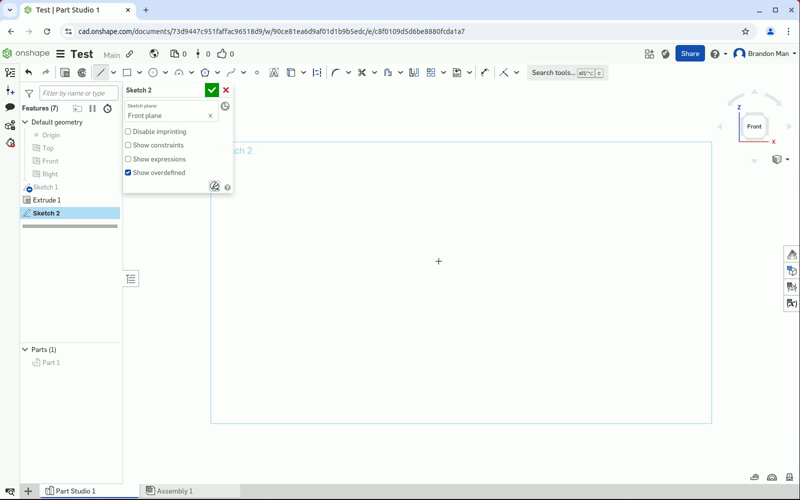
key_up(shift)
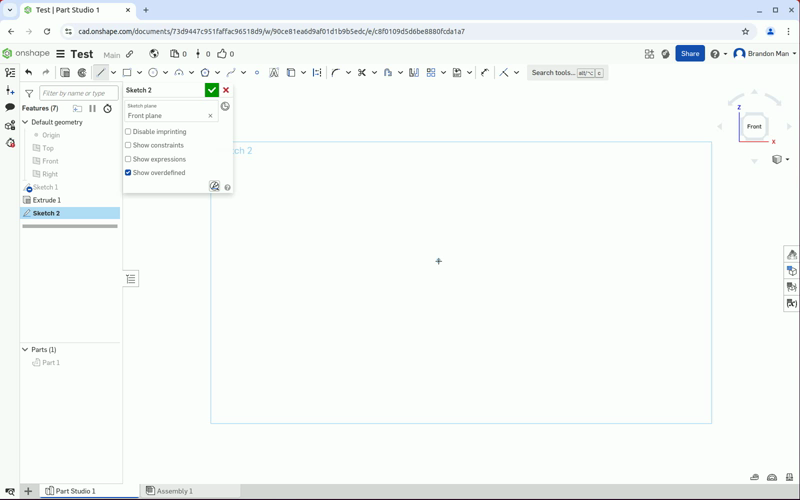
key_down(shift)
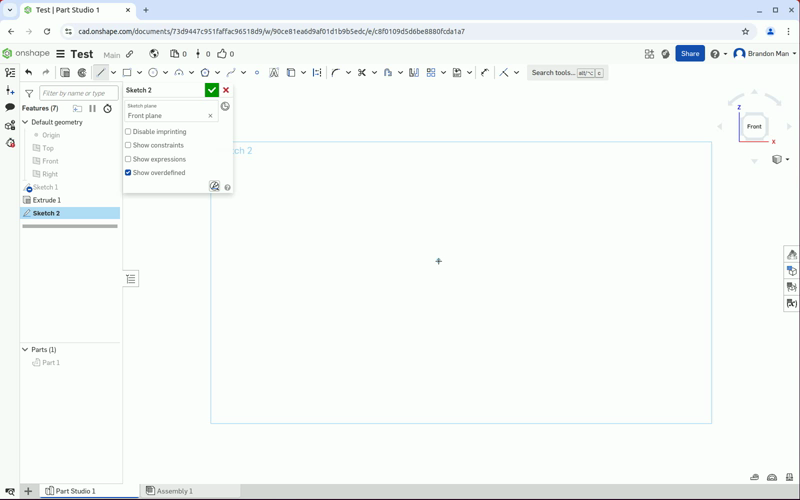
mouse_move(529, 260)
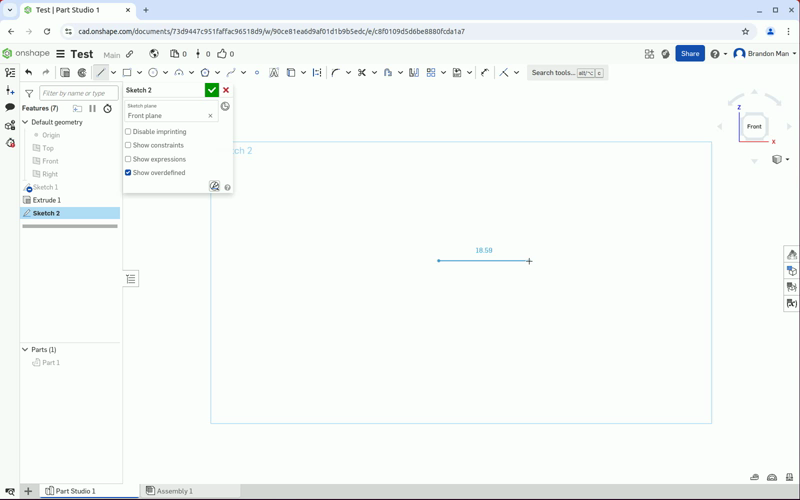
click(529, 260)
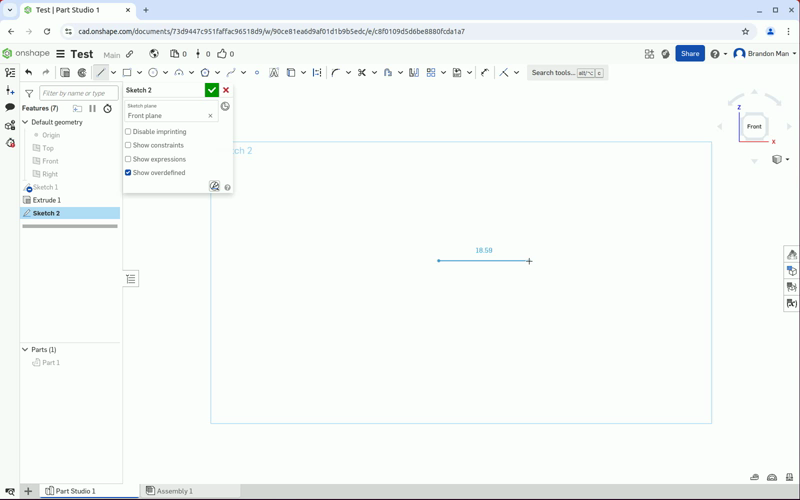
key_up(shift)
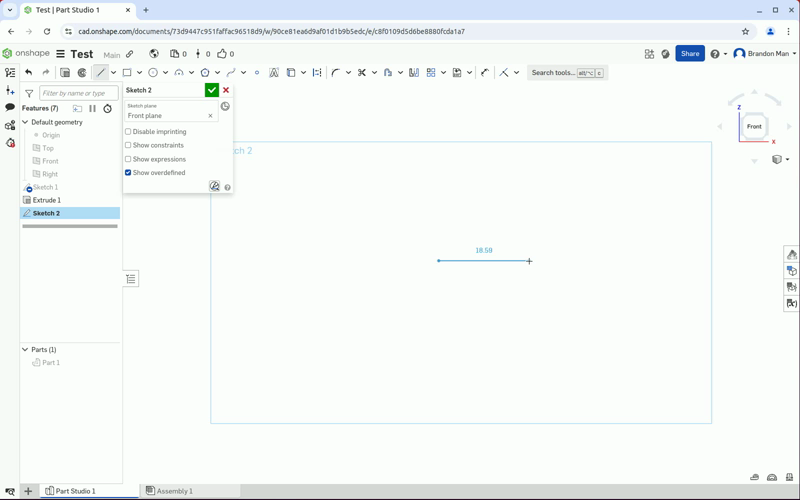
key_down(shift)
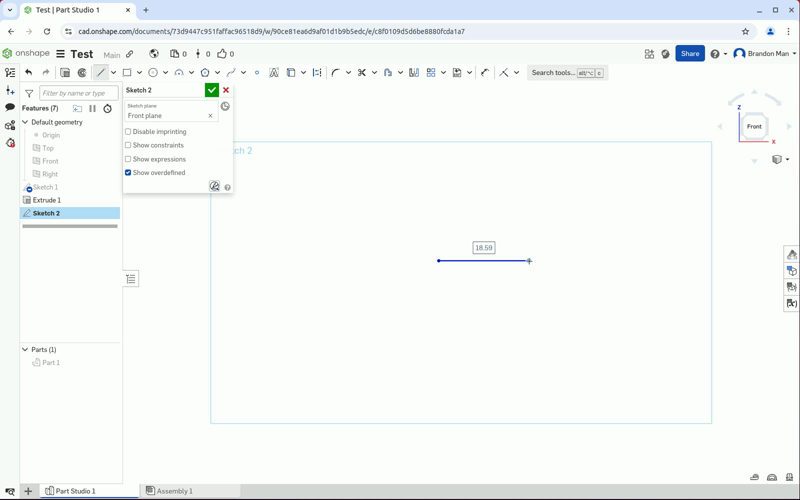
mouse_move(529, 193)
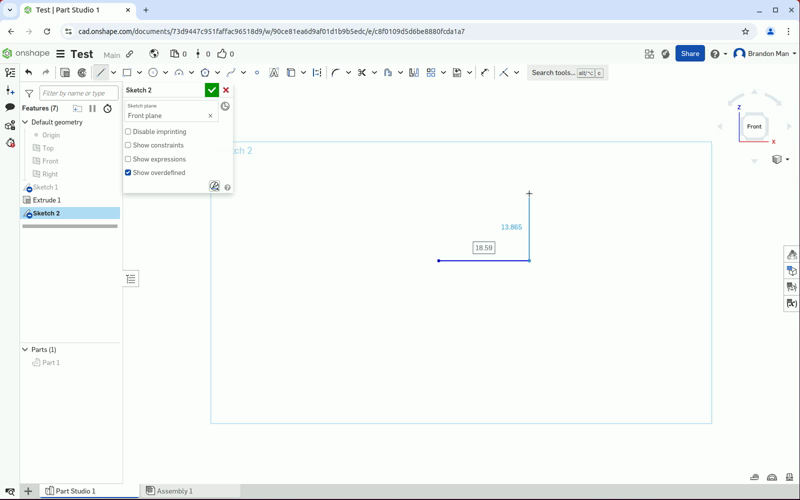
click(529, 193)
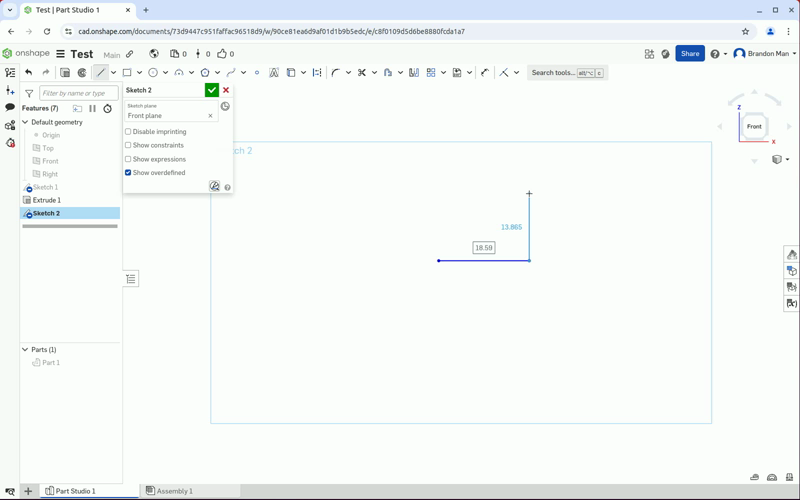
key_up(shift)
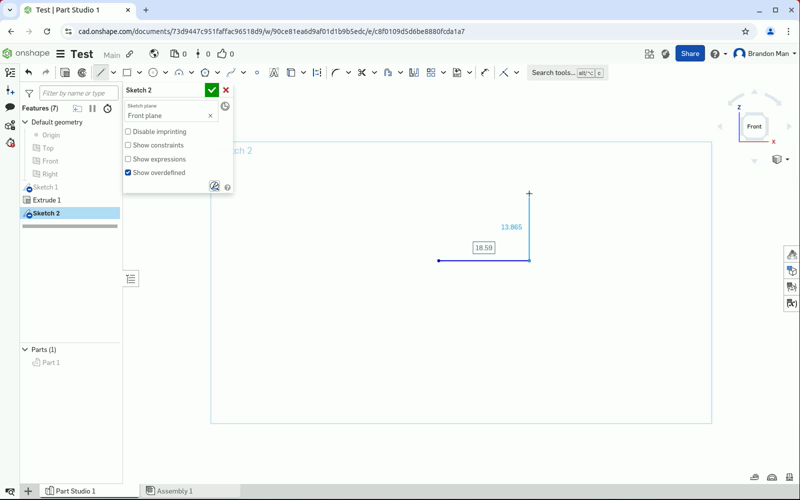
key_down(shift)
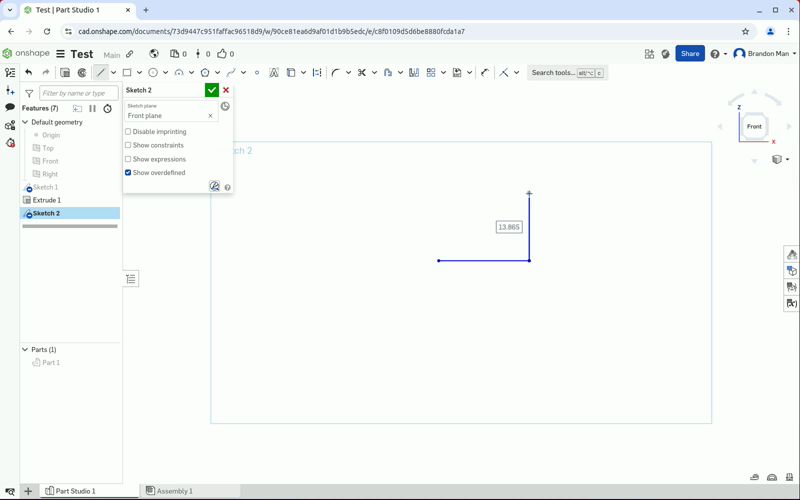
mouse_move(438, 193)
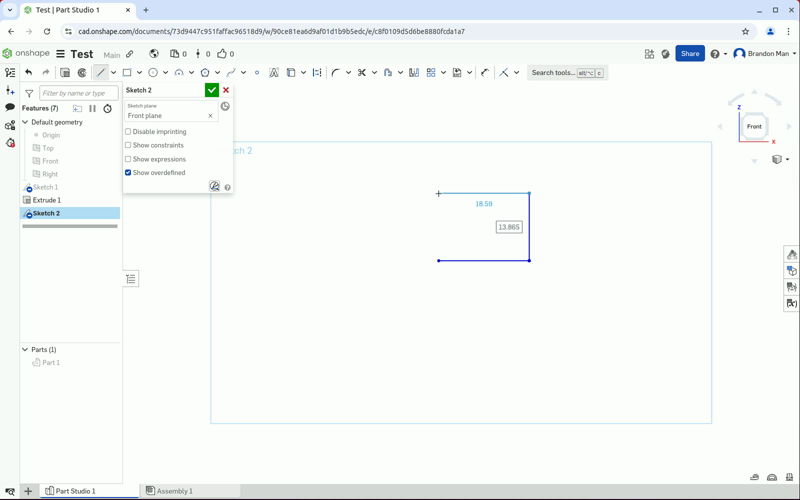
click(438, 193)
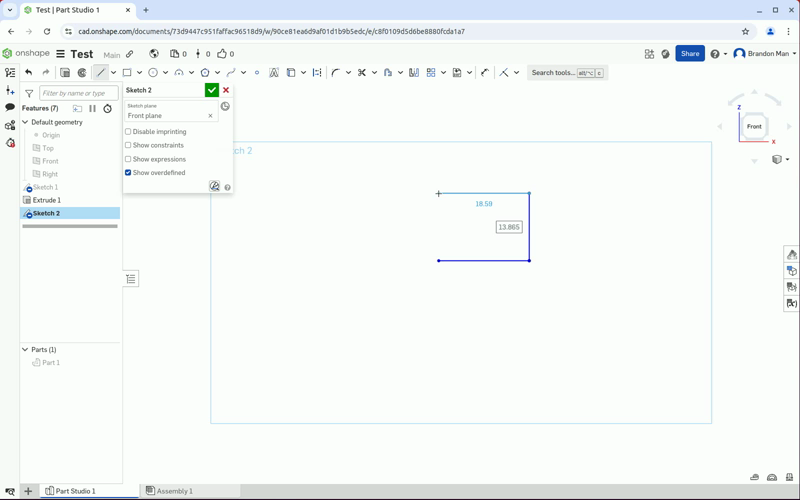
key_up(shift)
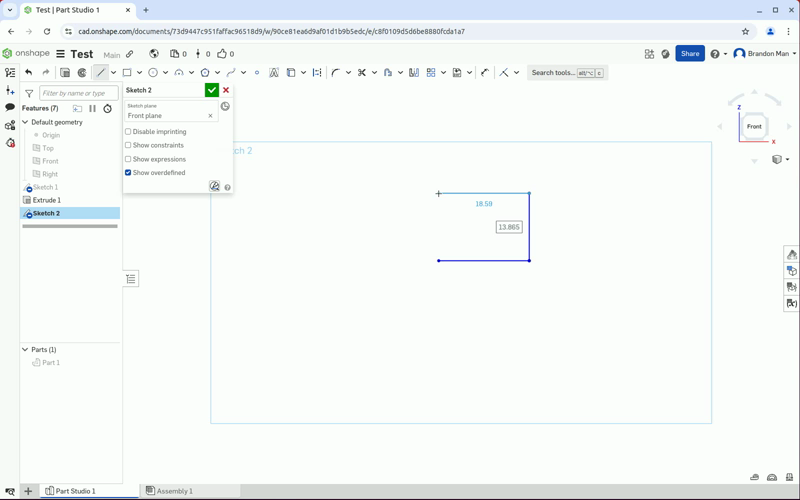
key_down(shift)
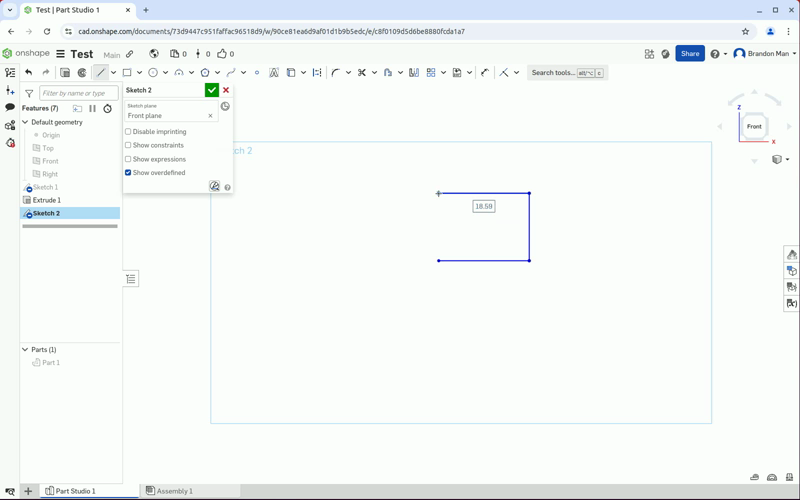
mouse_move(438, 260)
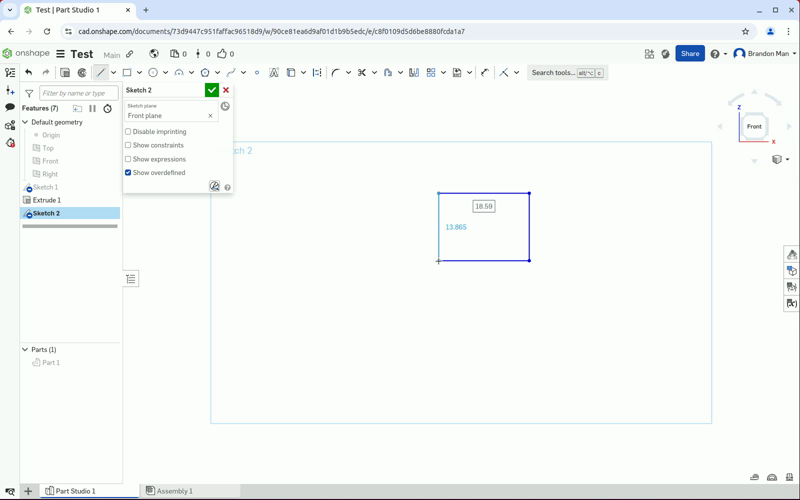
key_up(shift)
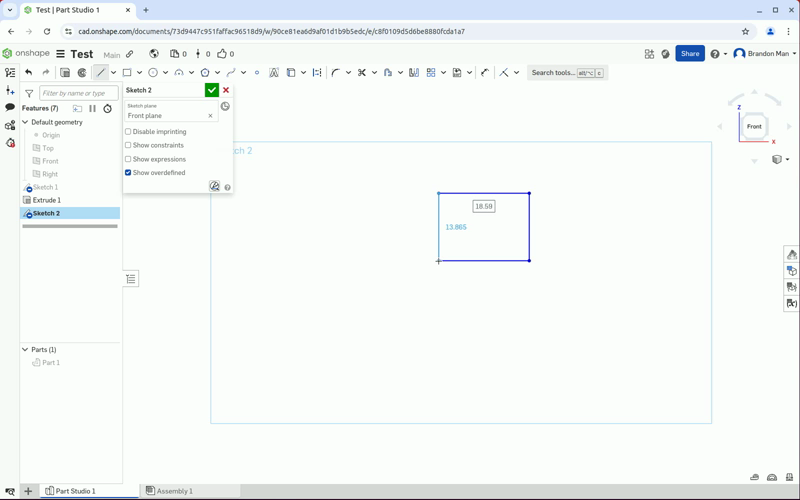
click(438, 260)
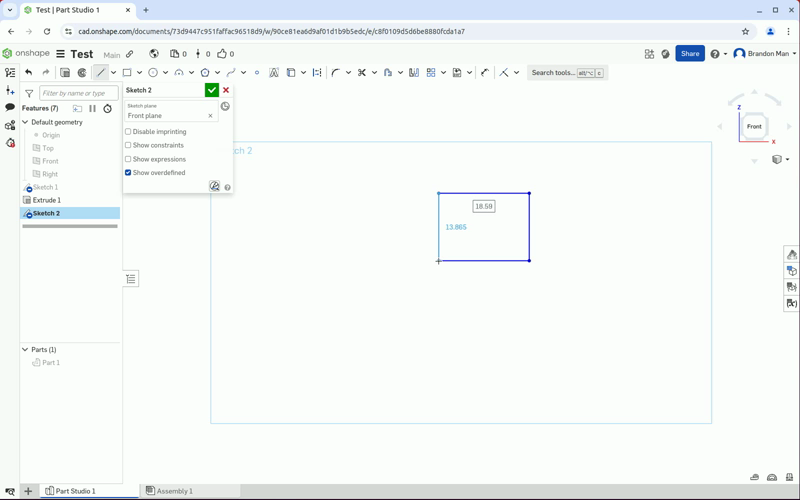
key(esc)
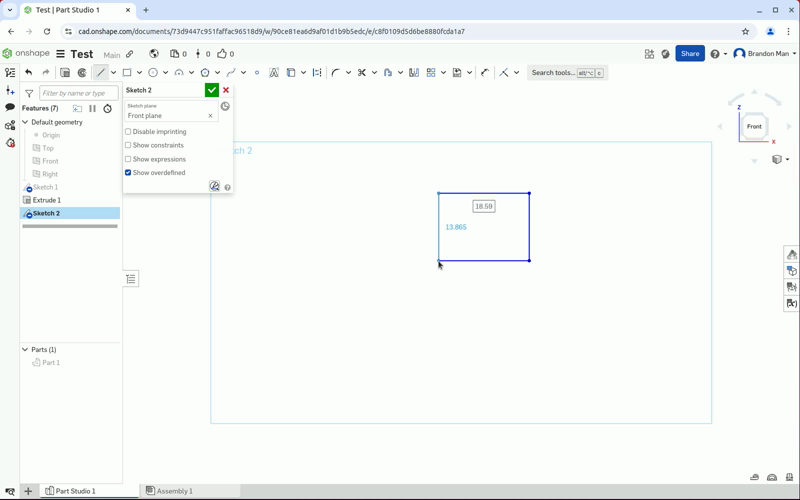
mouse_move(523, 247)
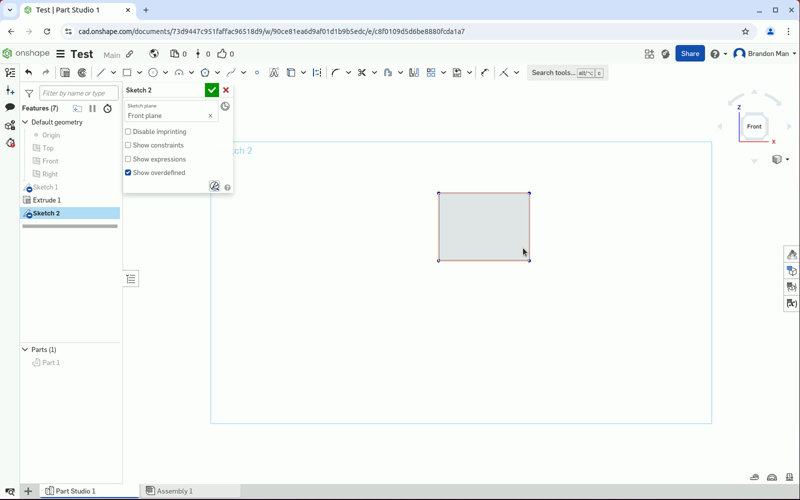
click(523, 247)
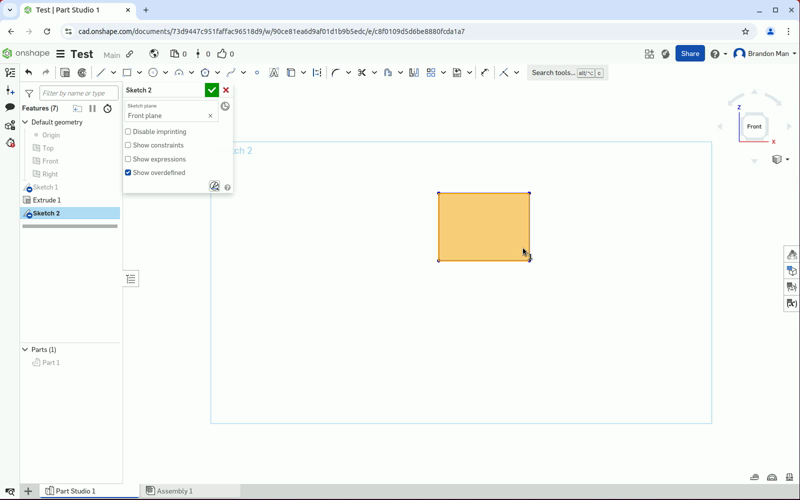
mouse_move(73, 352)
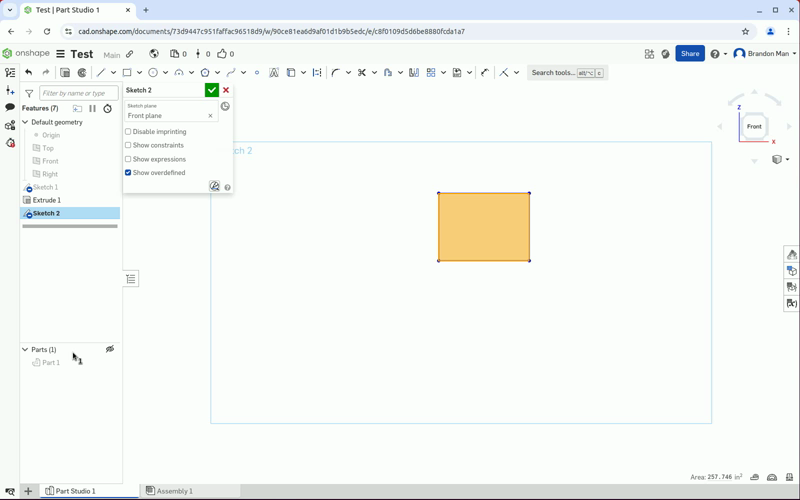
key(shift+y)
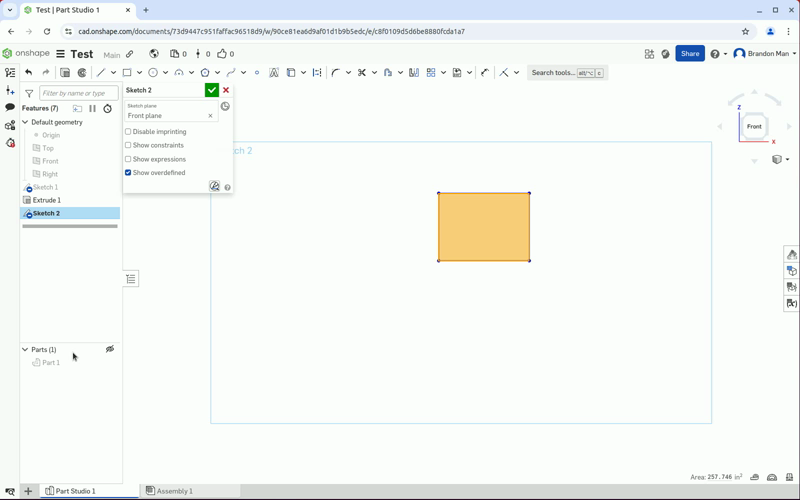
key(shift+e)
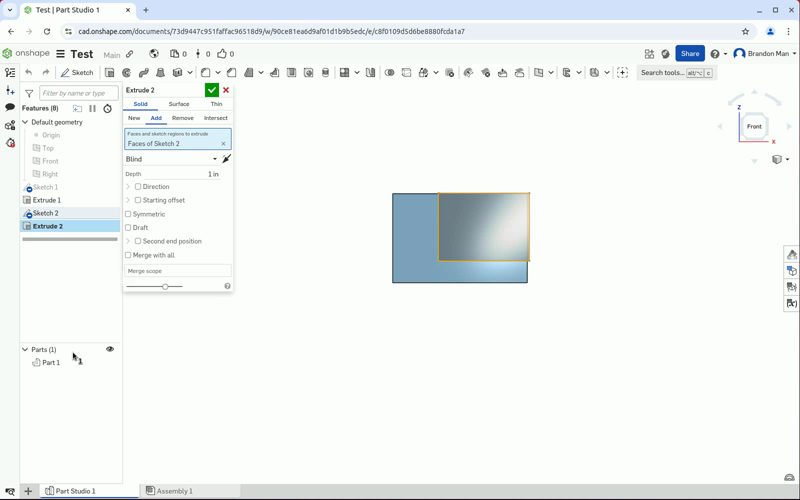
mouse_move(143, 106)
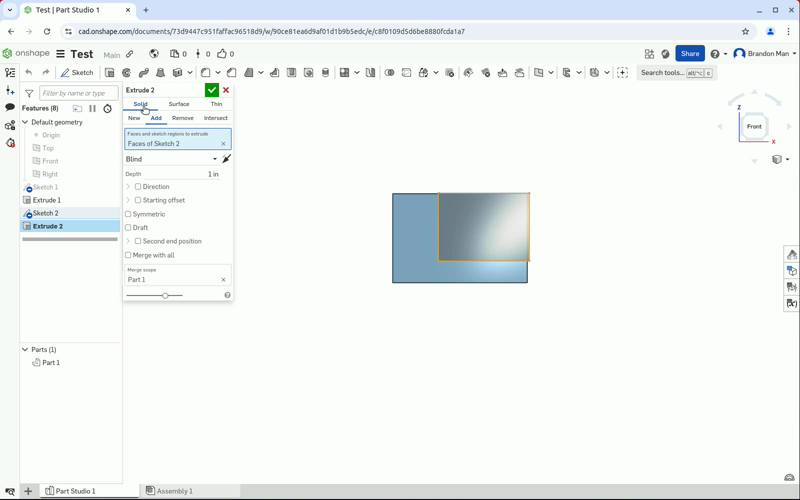
click(143, 106)
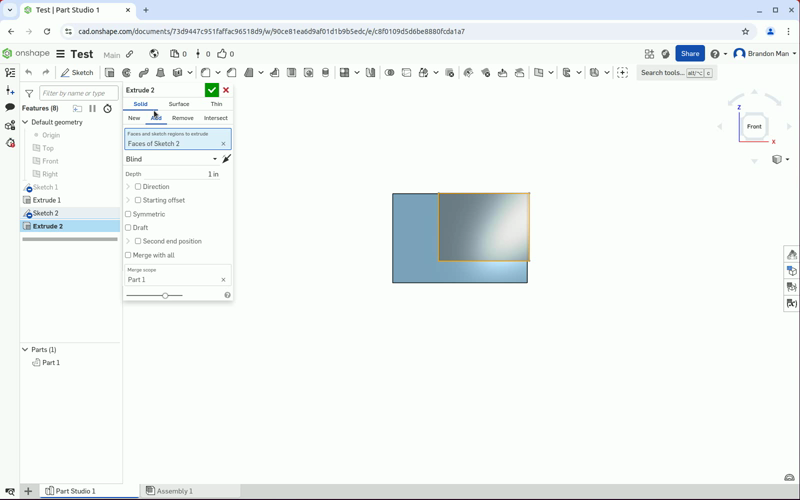
mouse_move(186, 120)
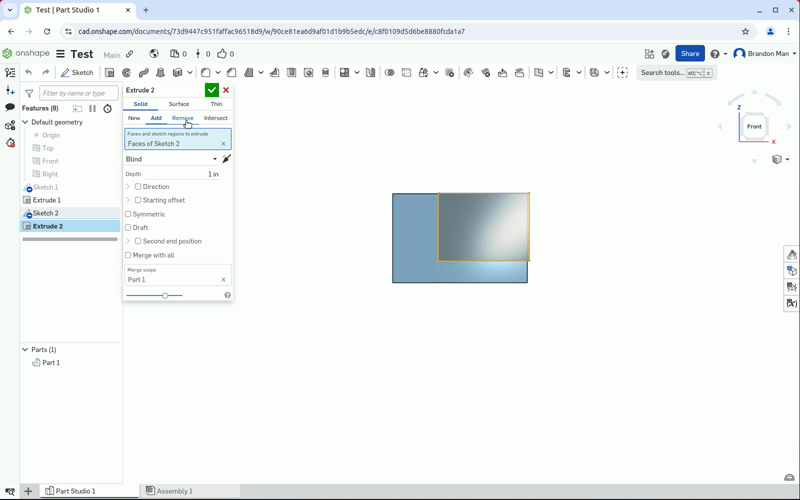
click(186, 120)
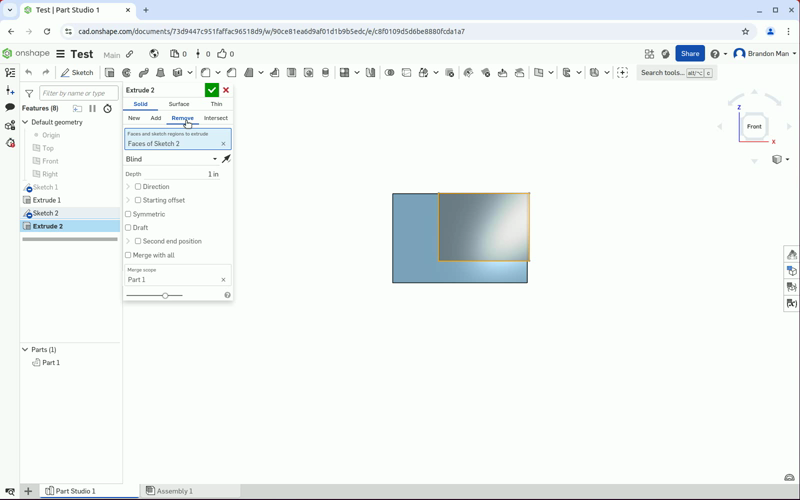
key(tab, 4)
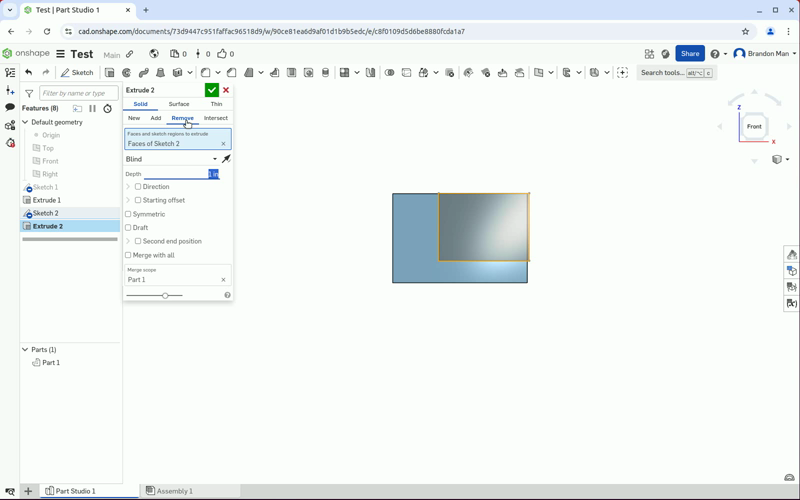
text(18.535)
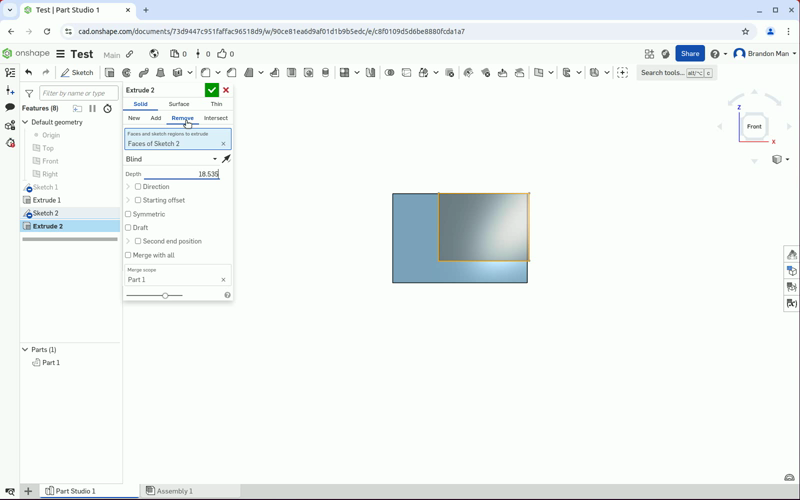
key(tab, 6)
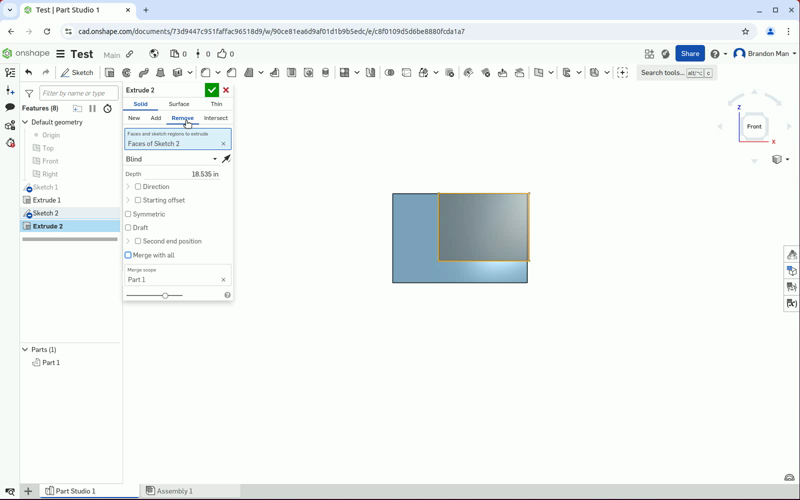
key(space)
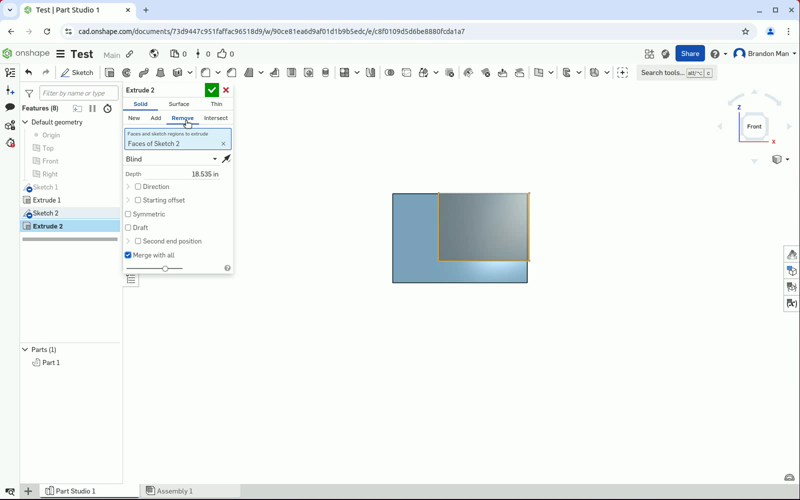
key(enter)
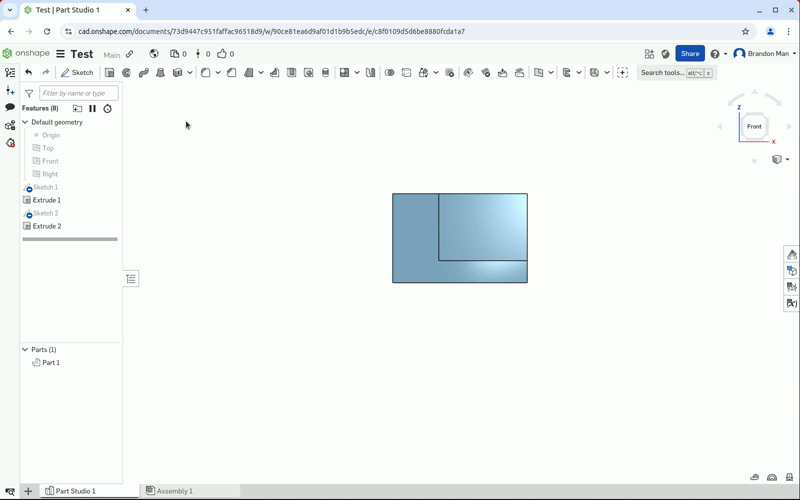
key(shift+h)
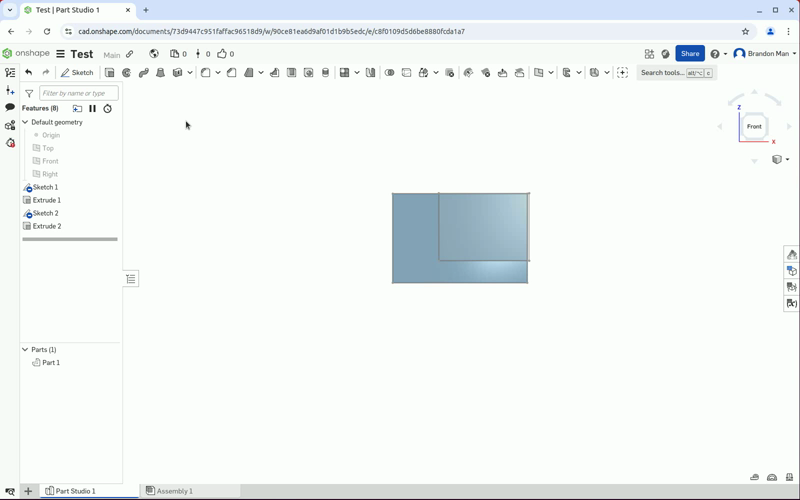
key(shift+h)
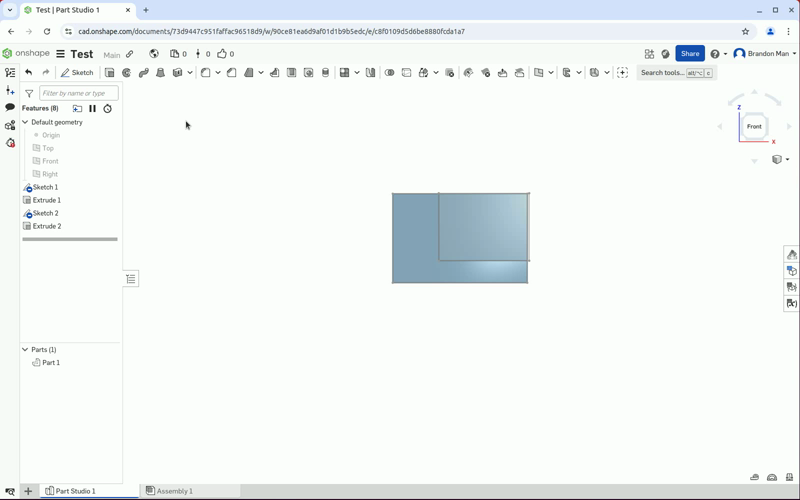
key(shift+7)
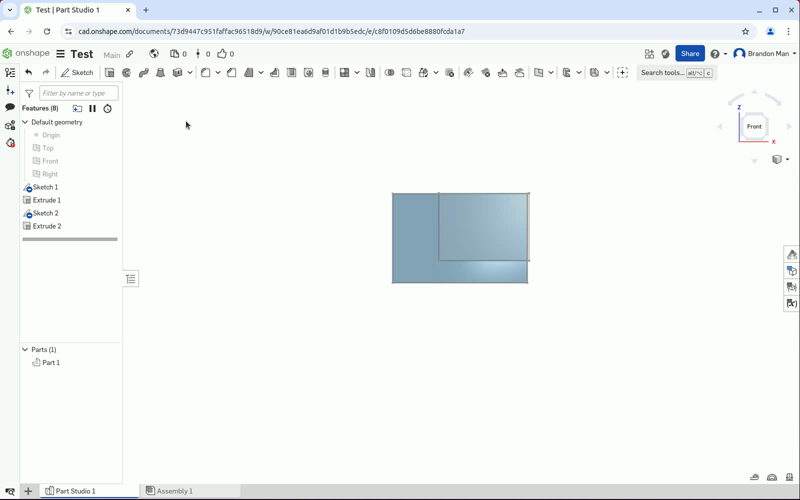
key(left, 2)
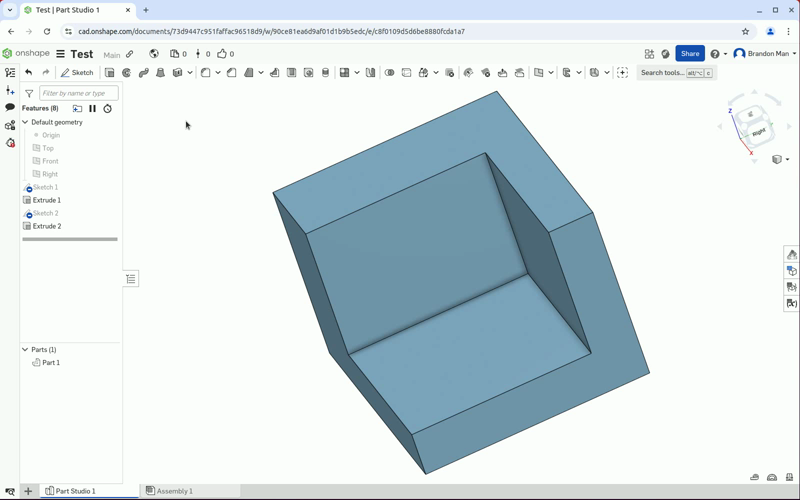
key(down, 2)
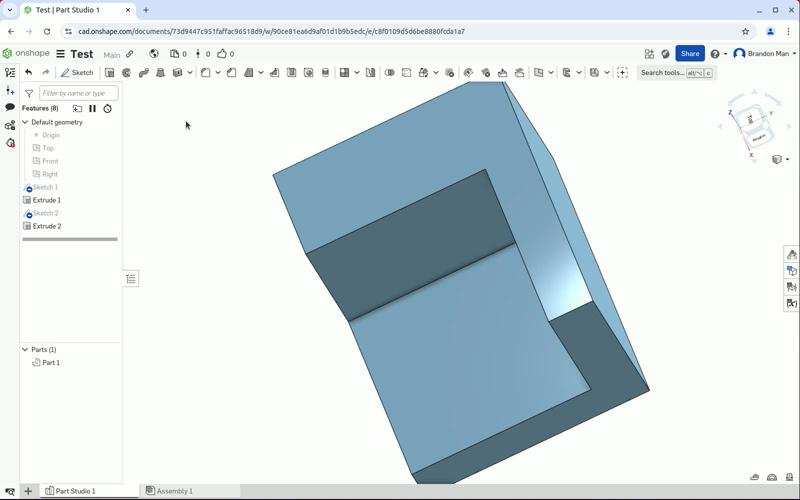
key(up, 2)
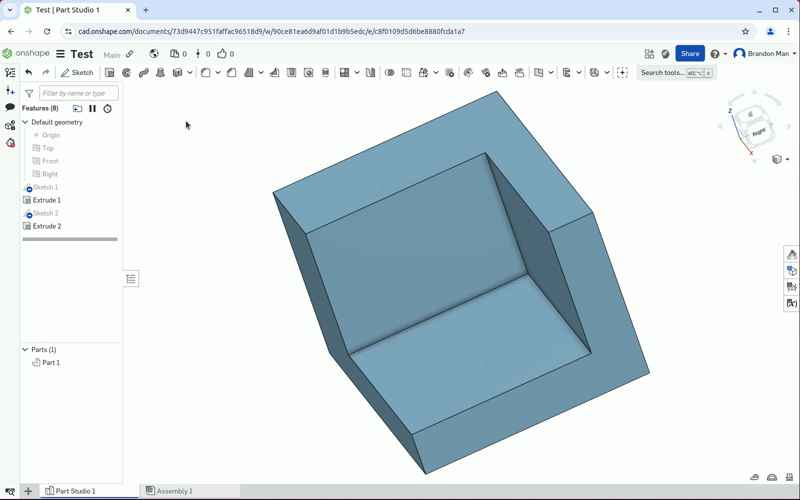
key(right, 2)
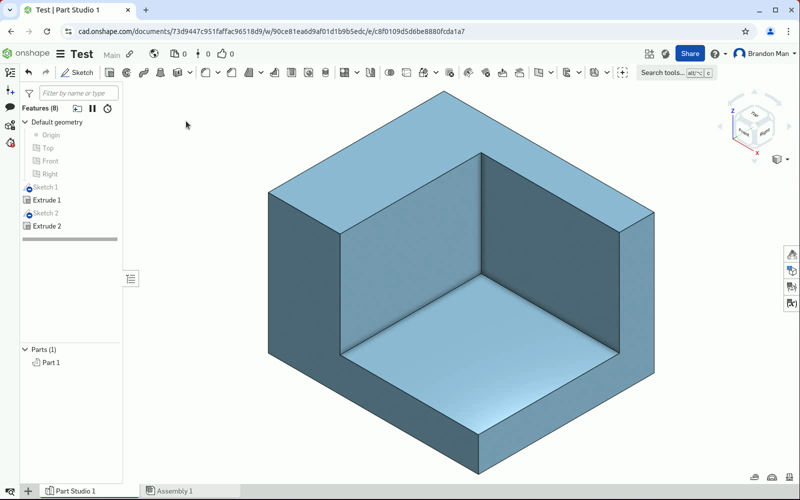
mouse_move(73, 189)
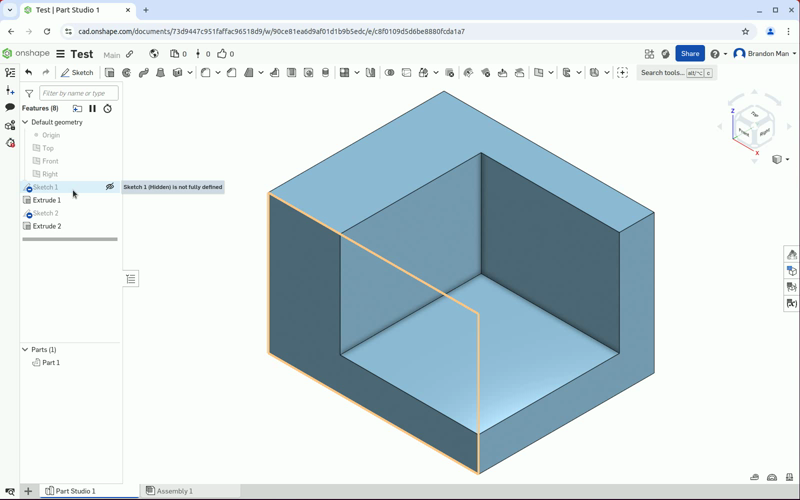
click(73, 189)